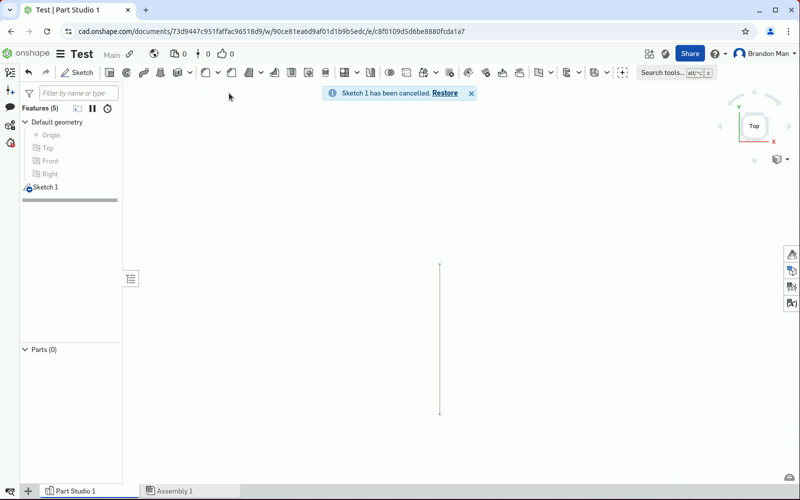
key(shift+h)
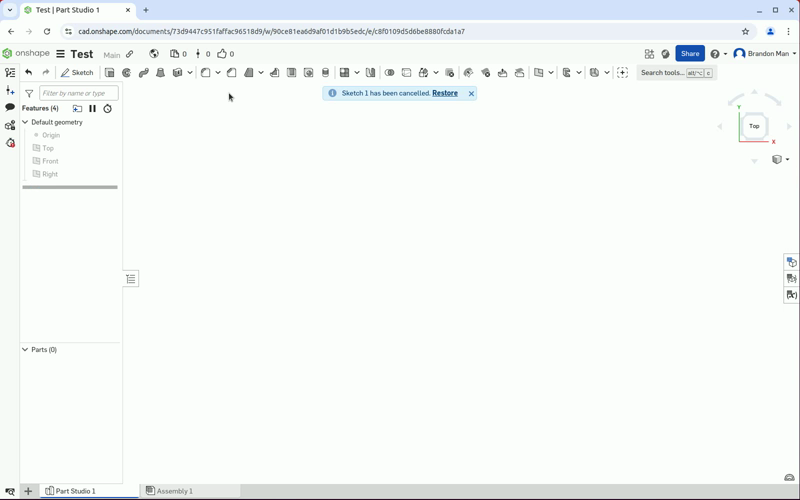
mouse_move(73, 352)
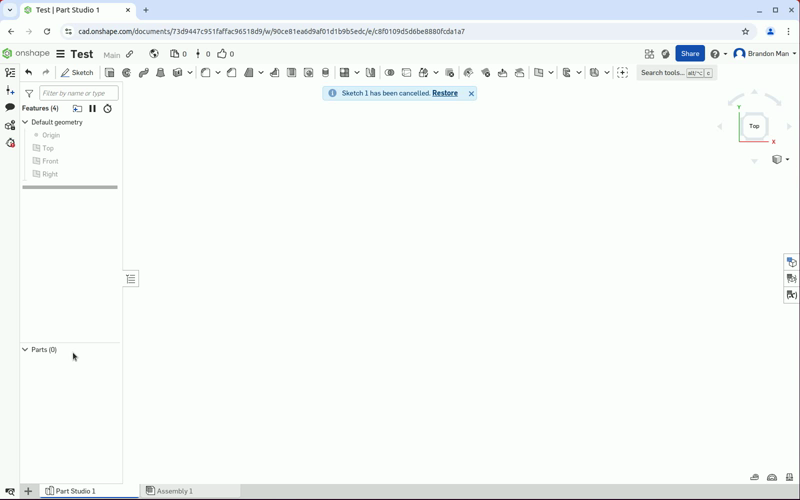
key(y)
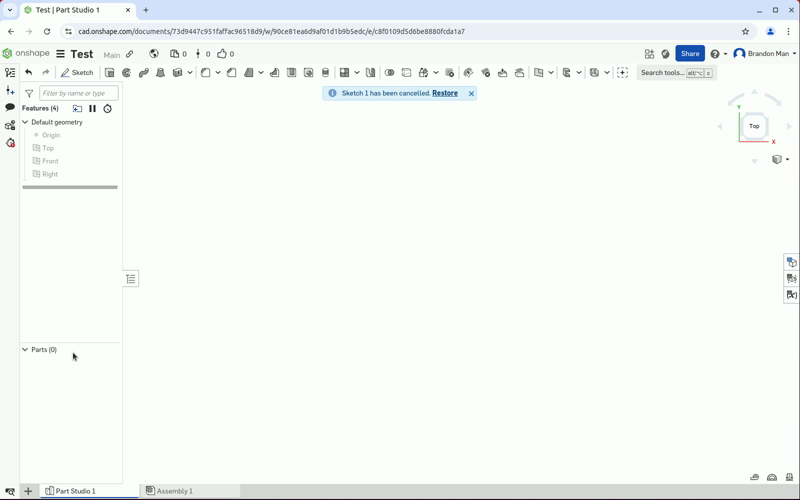
key(shift+p)
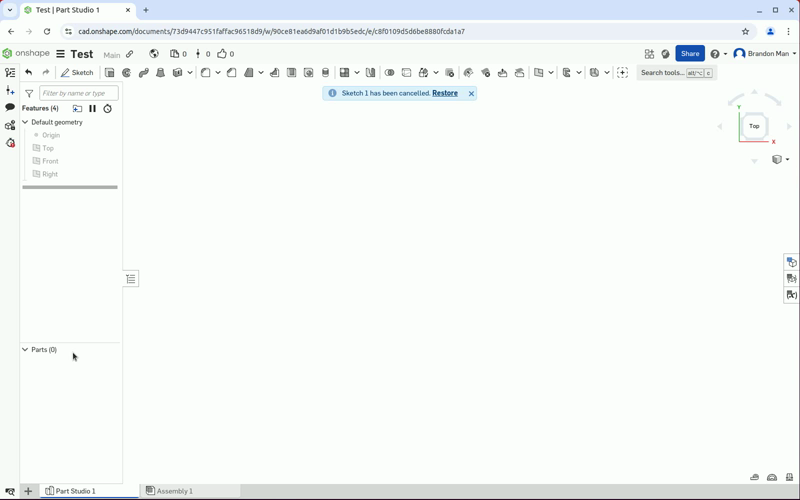
key(space)
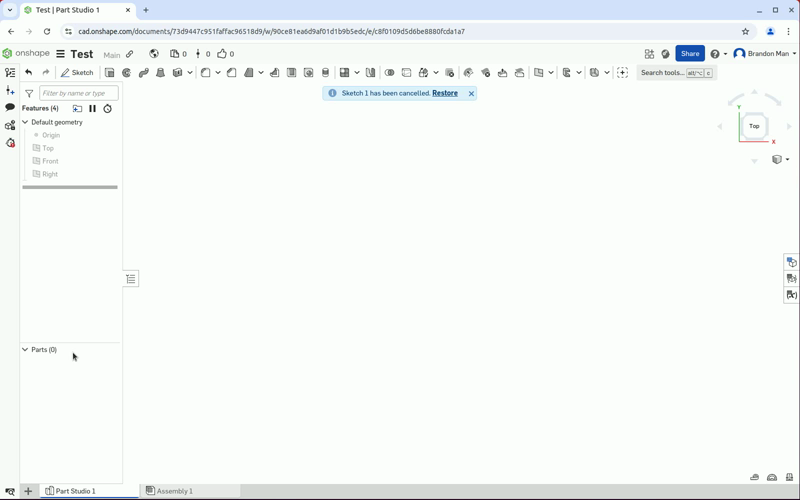
key_down(shift)
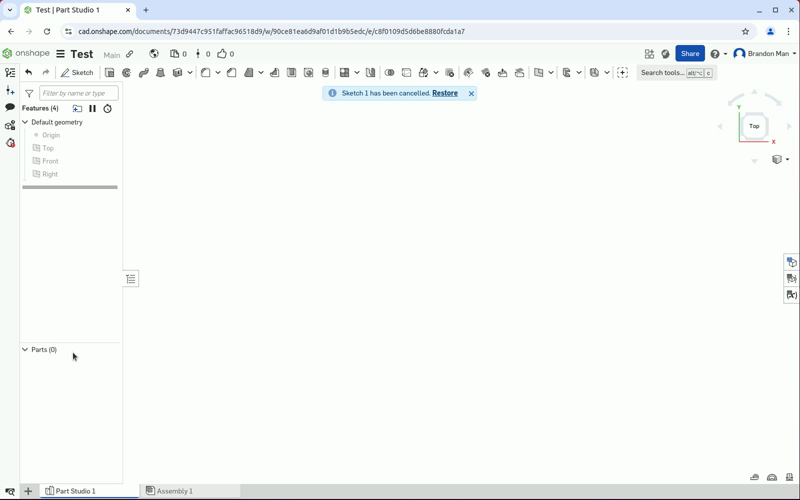
key(up)
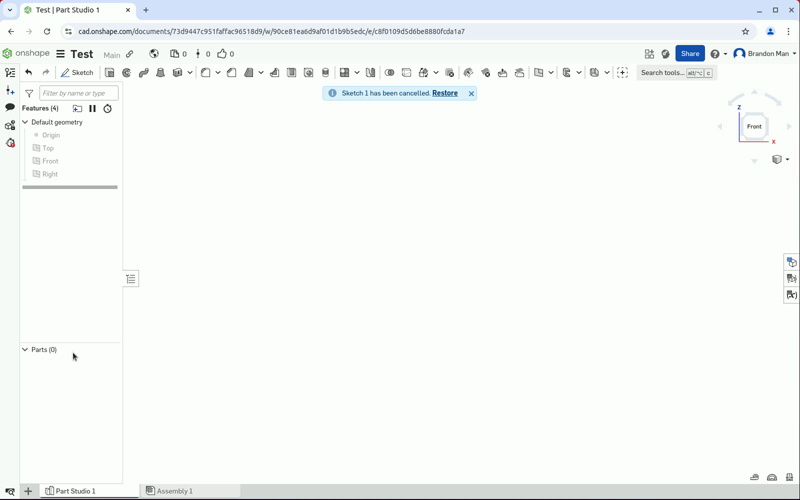
key_up(shift)
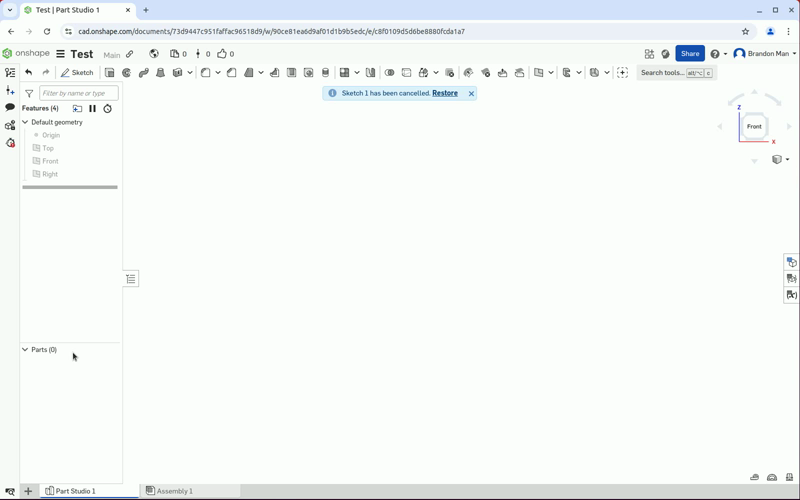
mouse_move(73, 352)
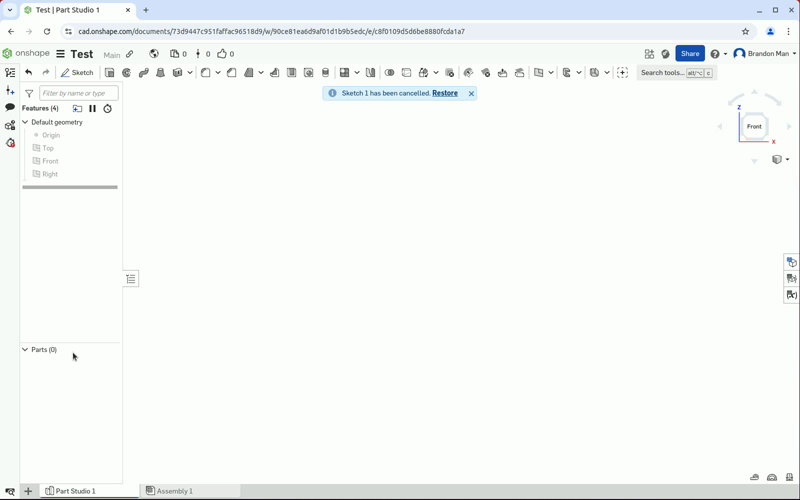
key(shift+y)
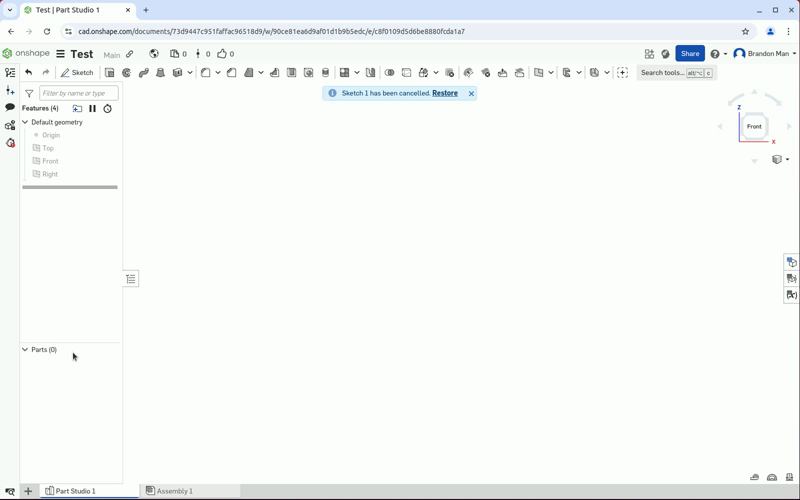
key(shift+s)
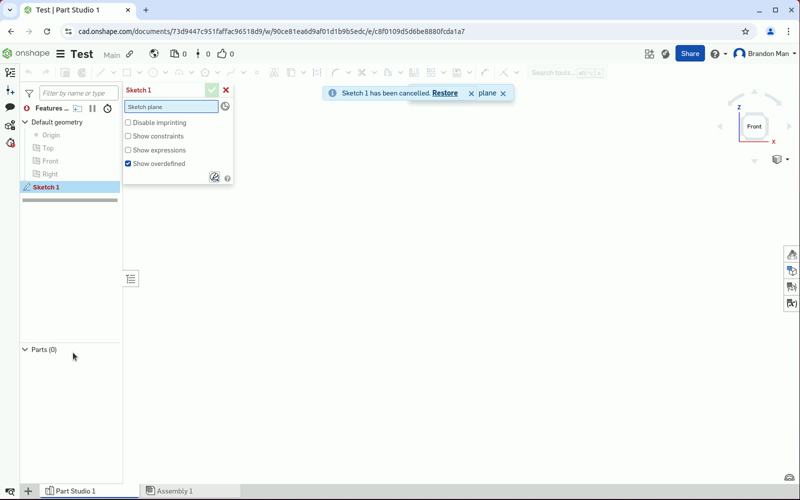
mouse_move(73, 163)
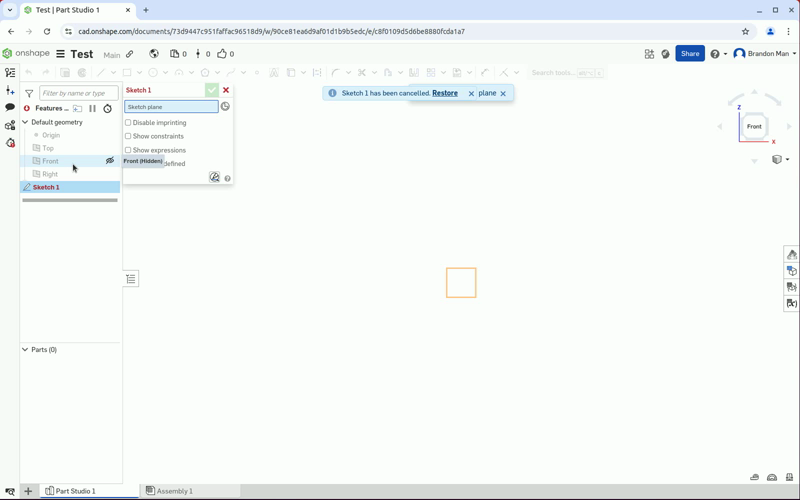
click(73, 163)
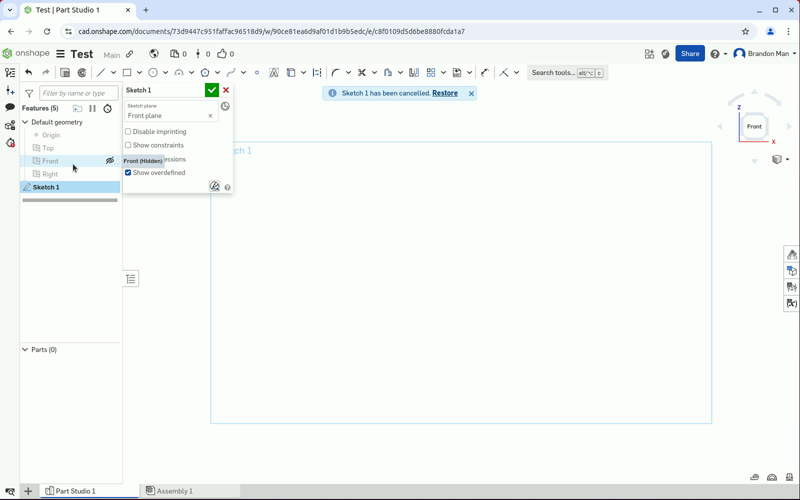
mouse_move(73, 352)
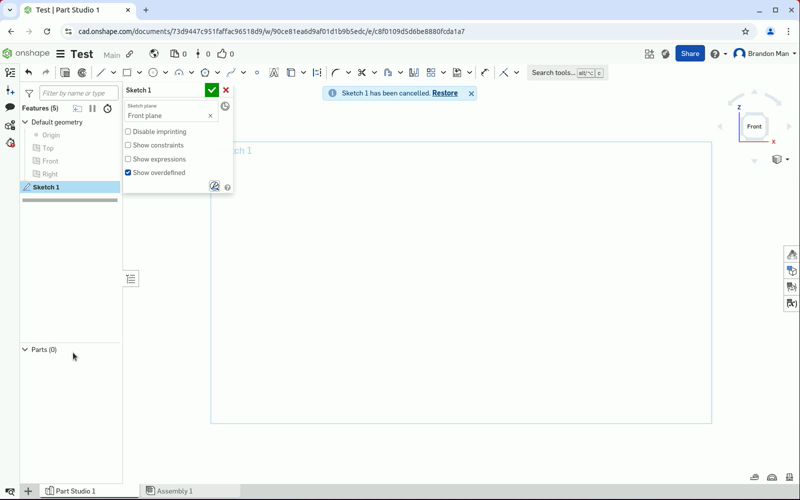
key(y)
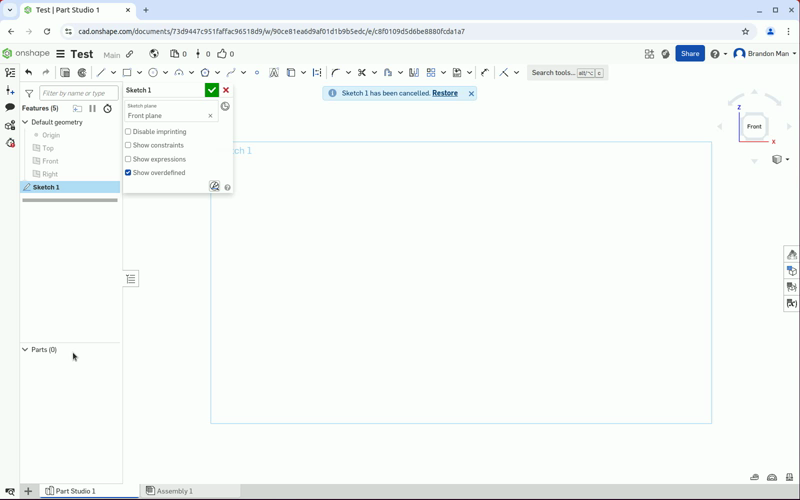
key(l)
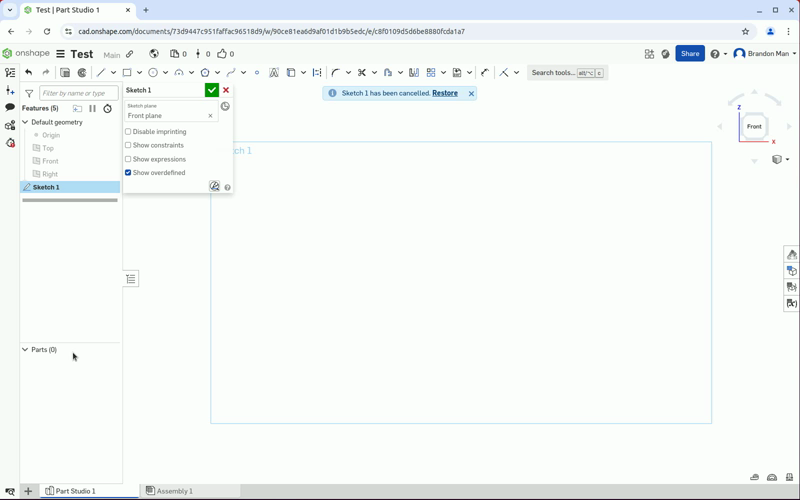
key_down(shift)
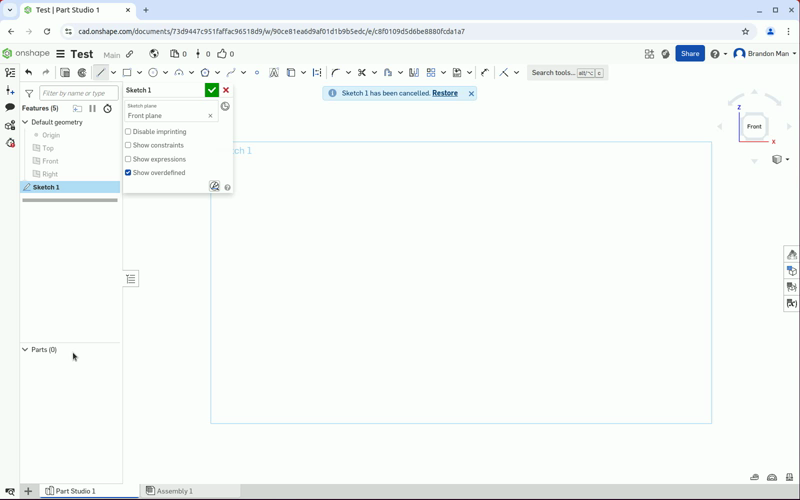
mouse_move(499, 395)
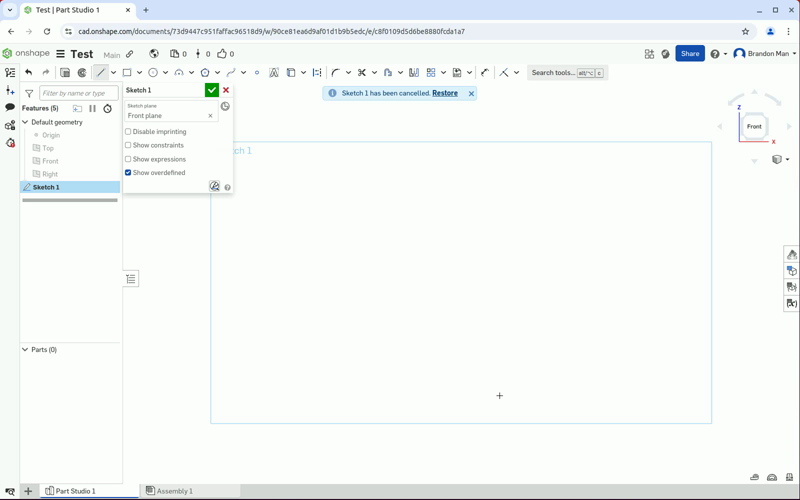
click(499, 395)
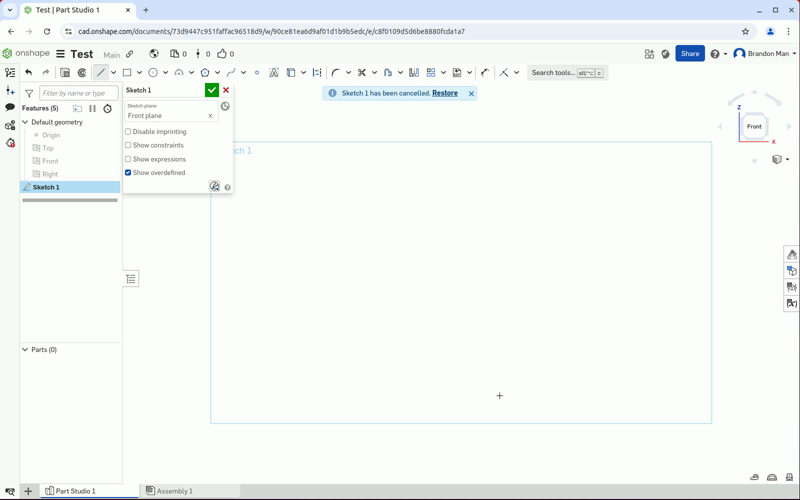
key_up(shift)
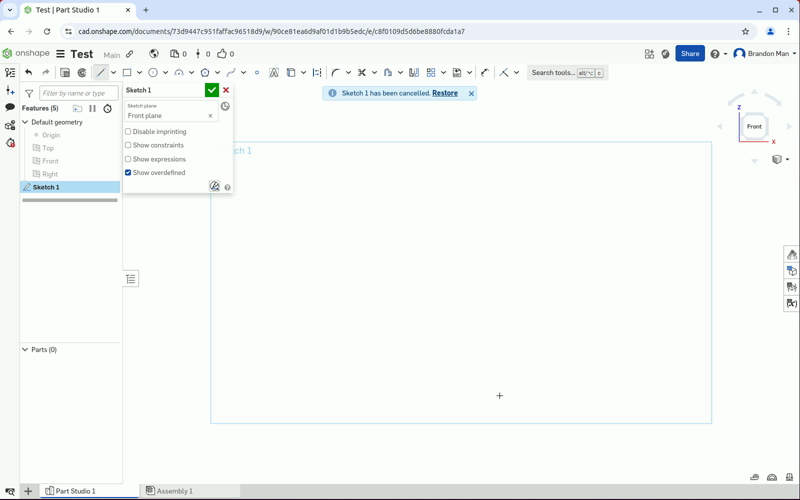
key_down(shift)
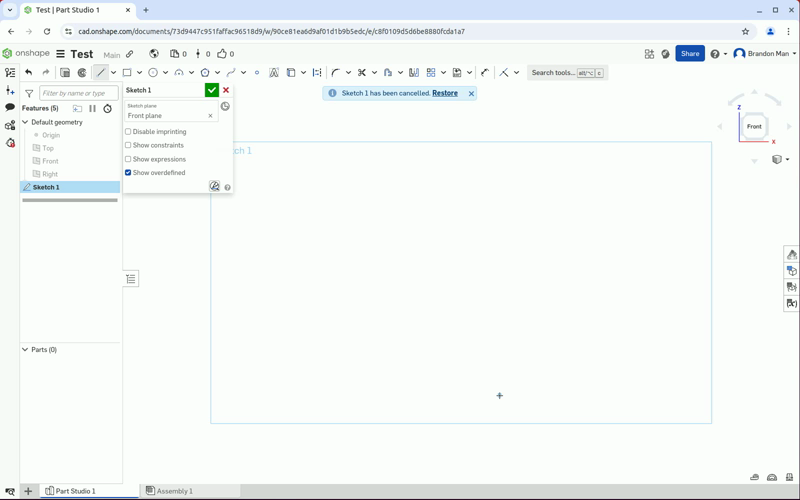
mouse_move(529, 395)
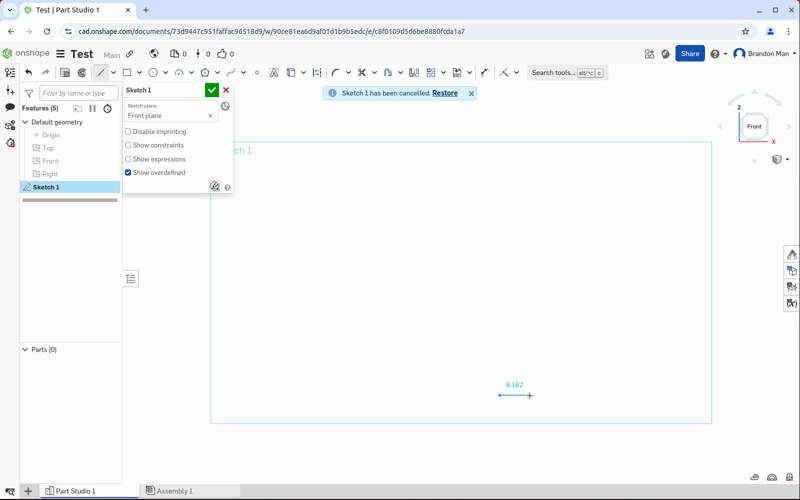
mouse_move(519, 395)
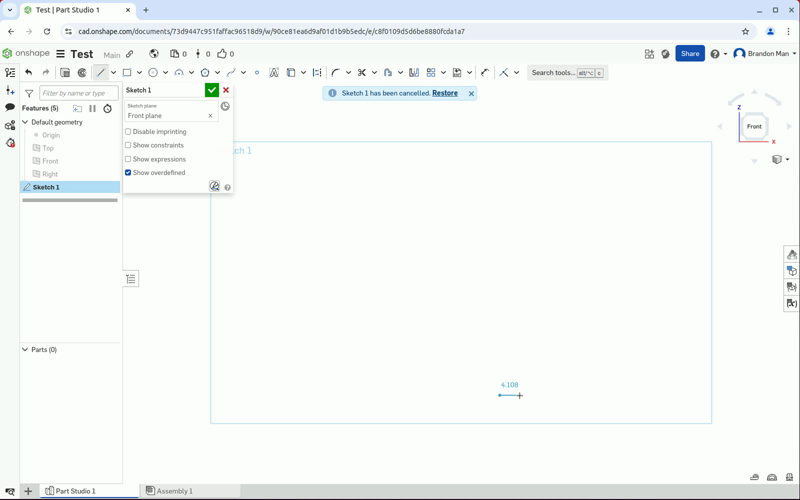
click(519, 395)
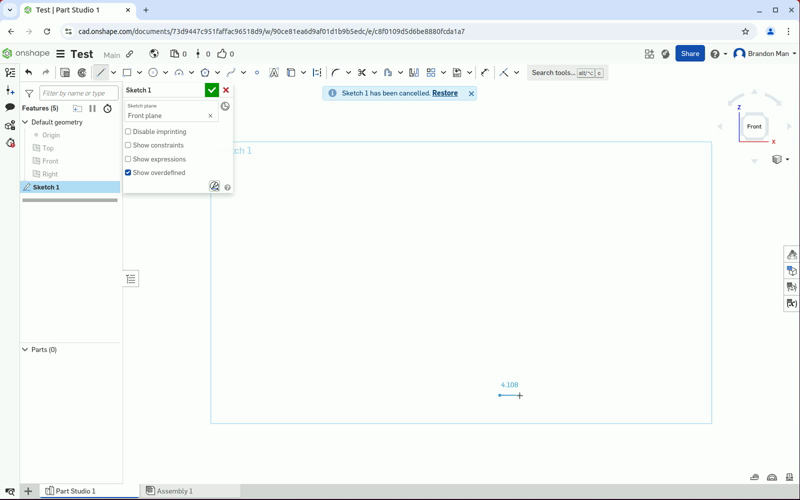
key_up(shift)
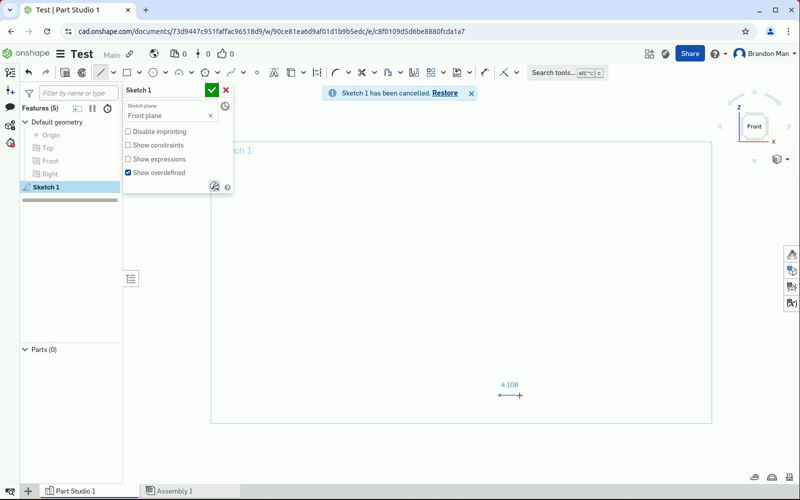
key_down(shift)
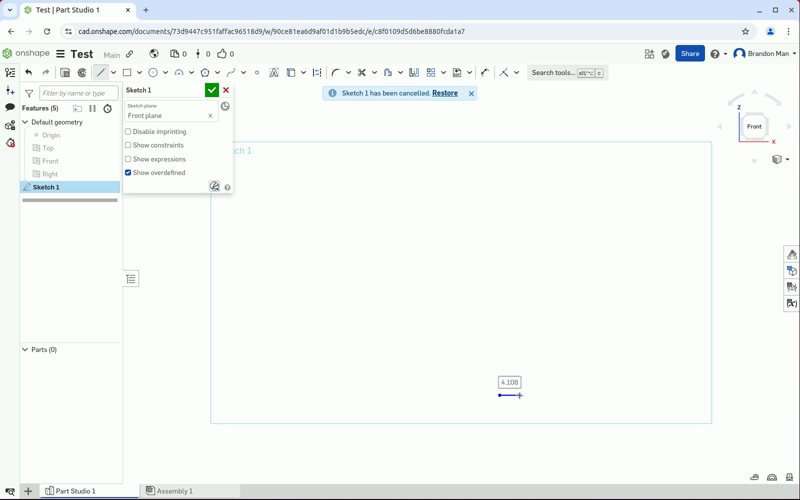
mouse_move(519, 293)
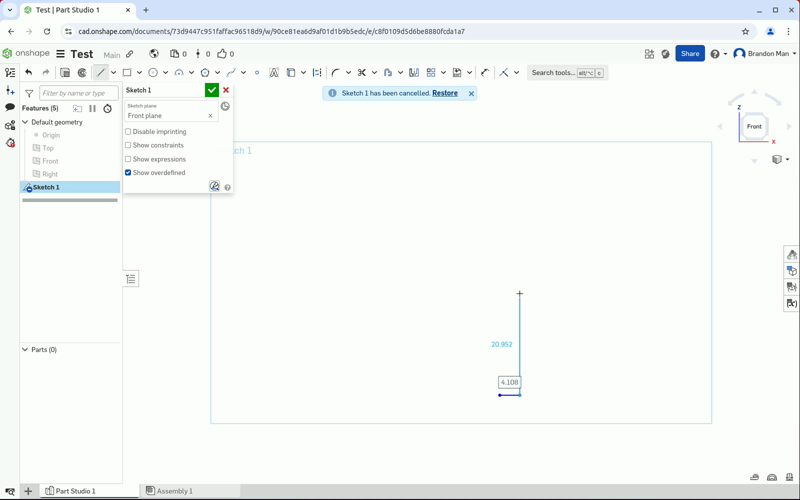
click(519, 293)
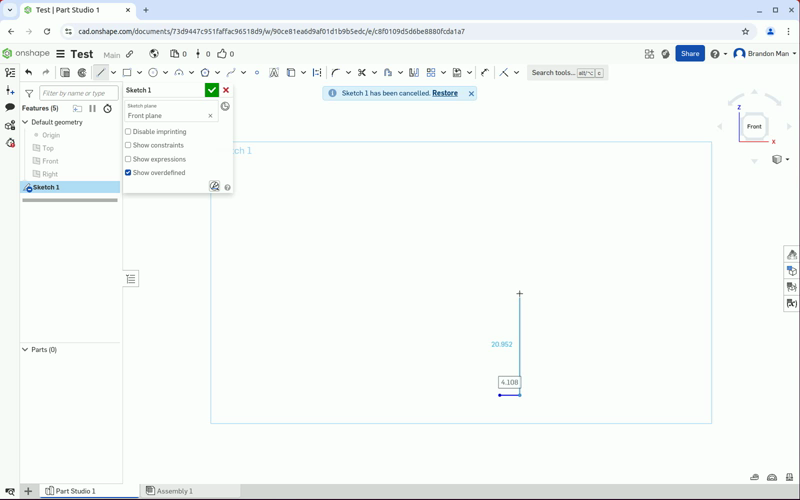
key_up(shift)
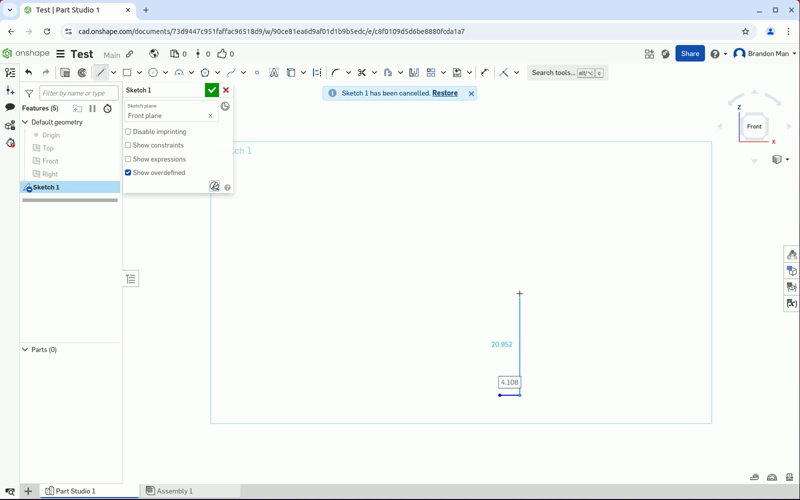
key_down(shift)
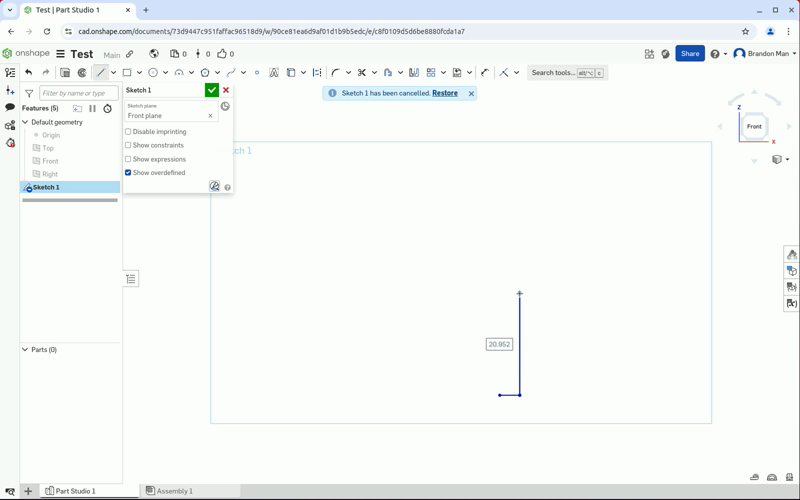
mouse_move(549, 293)
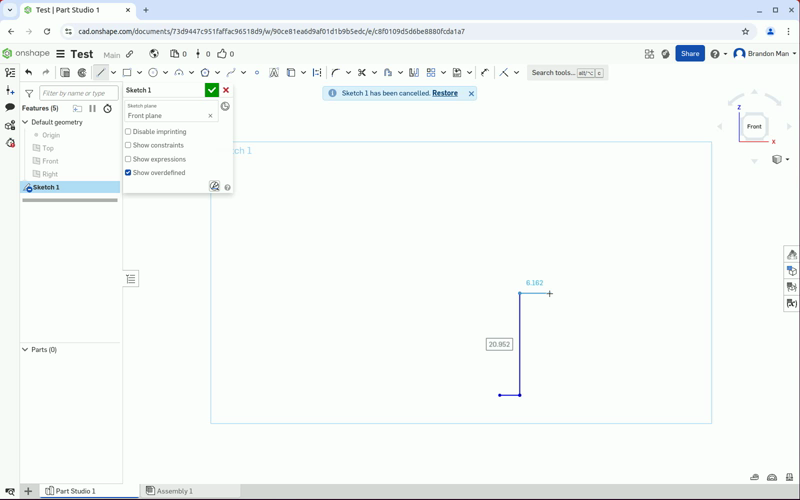
mouse_move(499, 293)
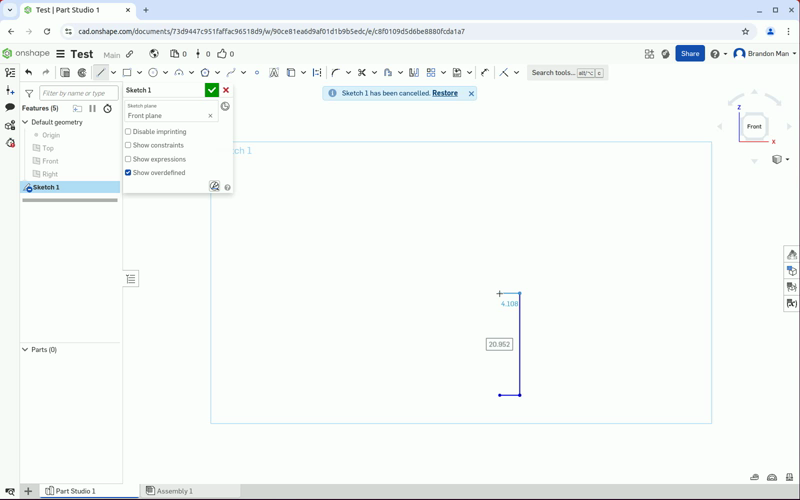
click(499, 293)
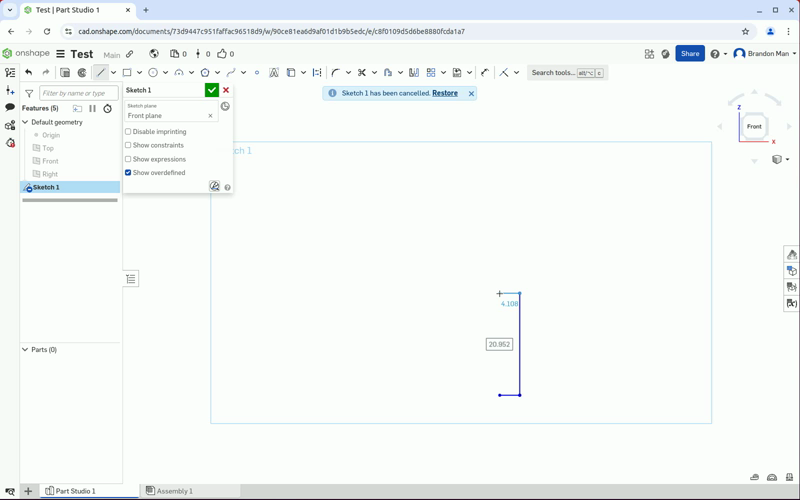
key_up(shift)
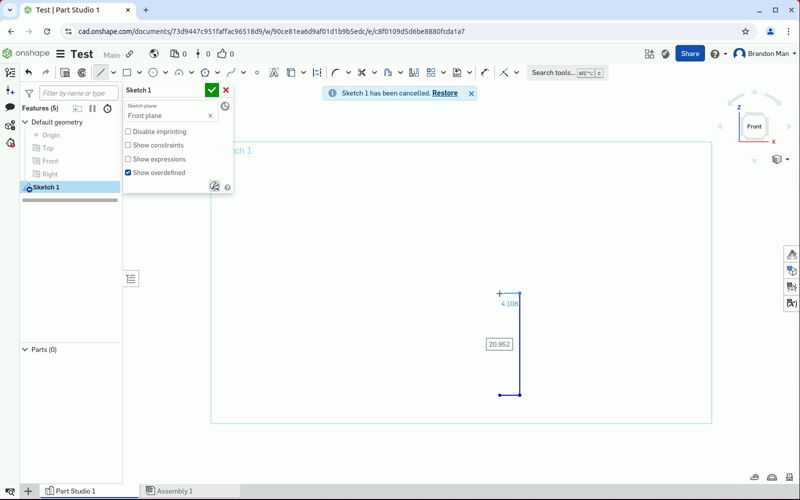
key_down(shift)
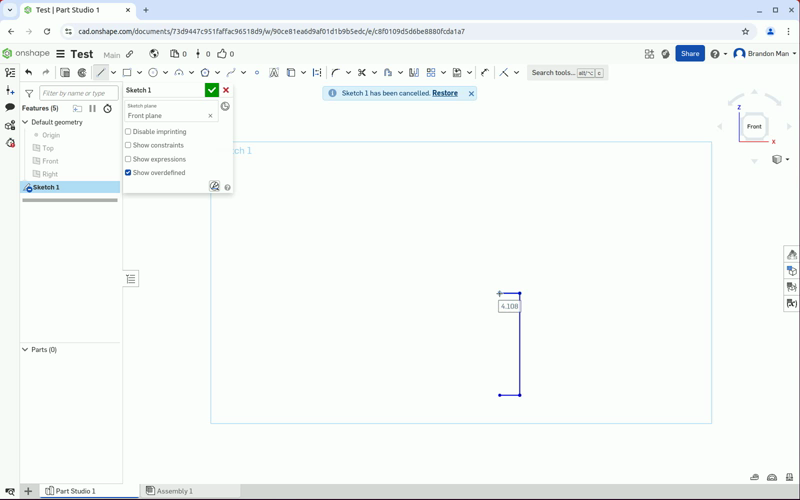
mouse_move(499, 395)
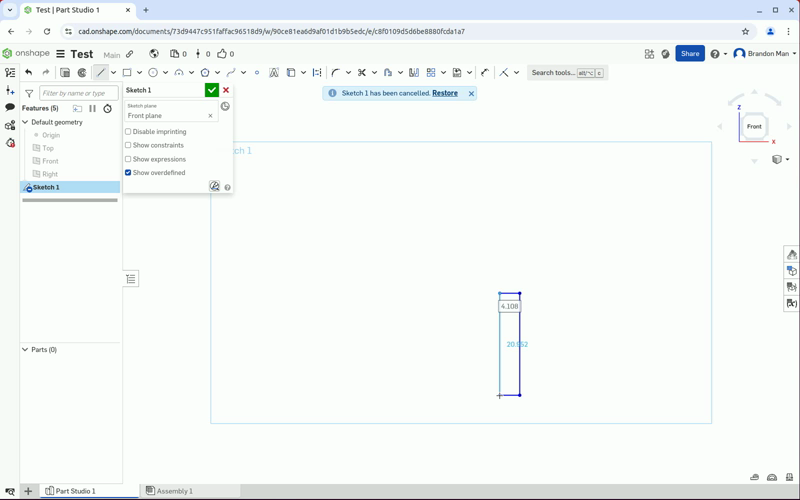
key_up(shift)
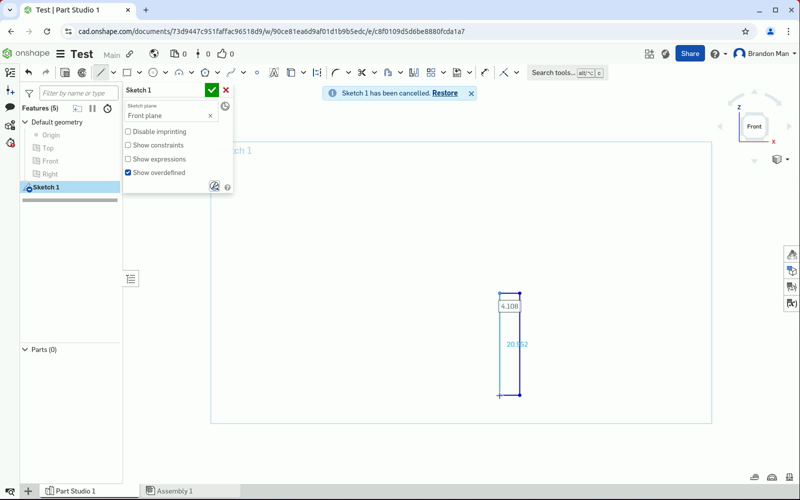
click(499, 395)
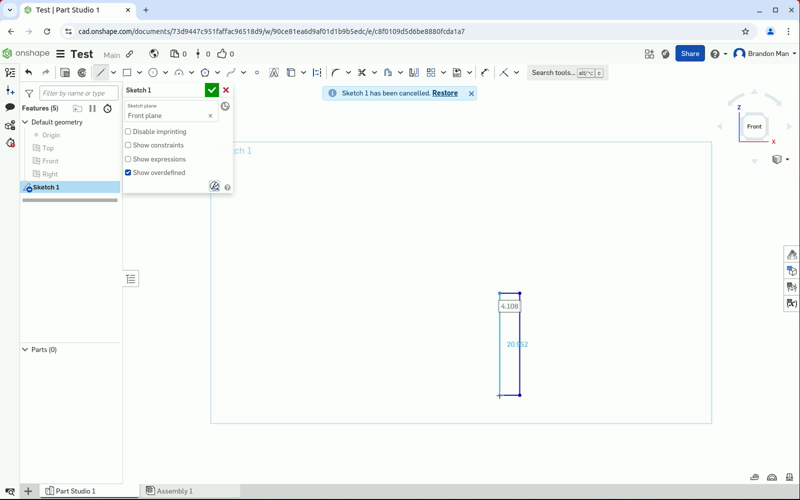
key(esc)
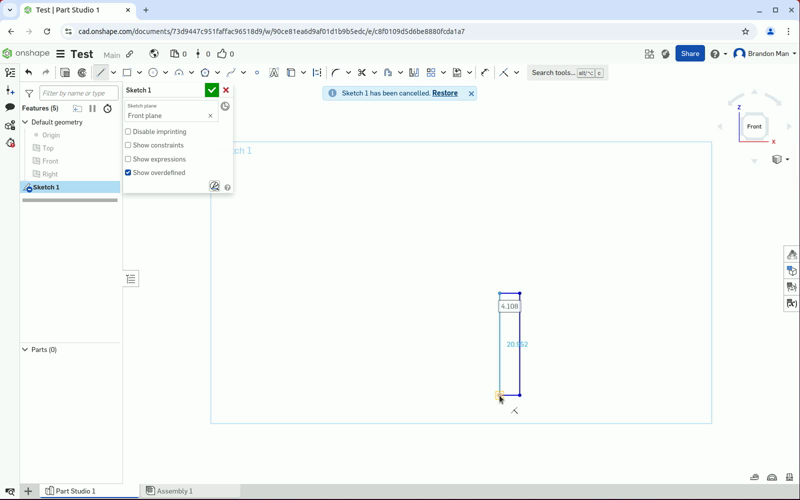
mouse_move(507, 358)
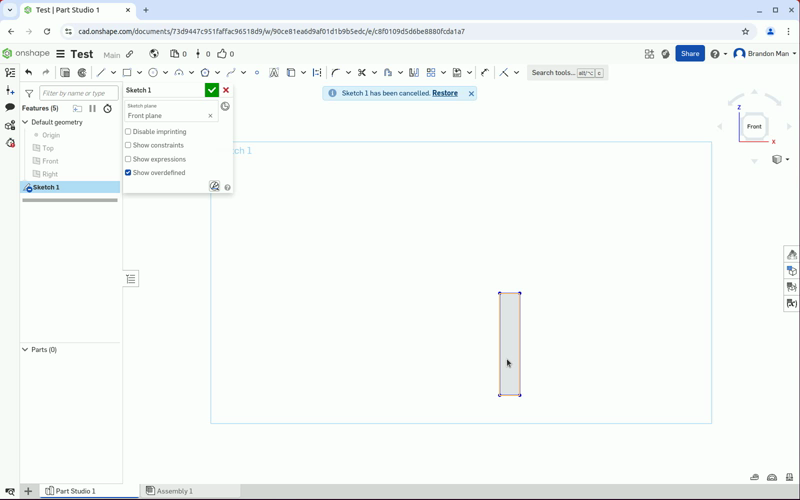
click(507, 358)
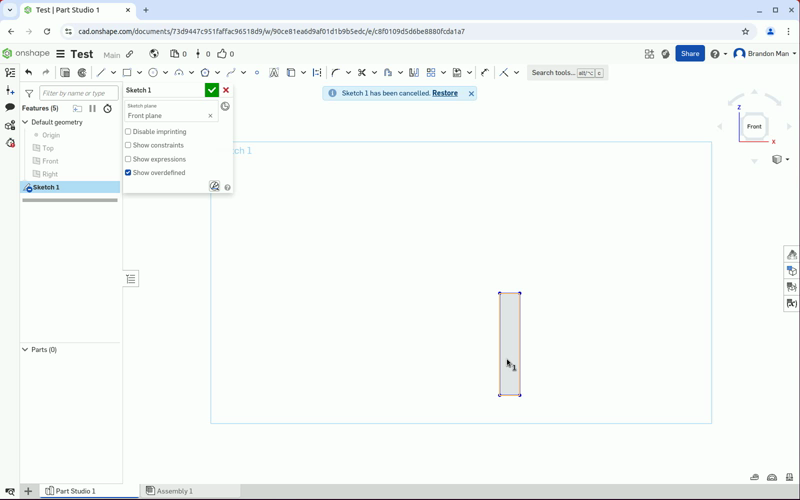
mouse_move(73, 352)
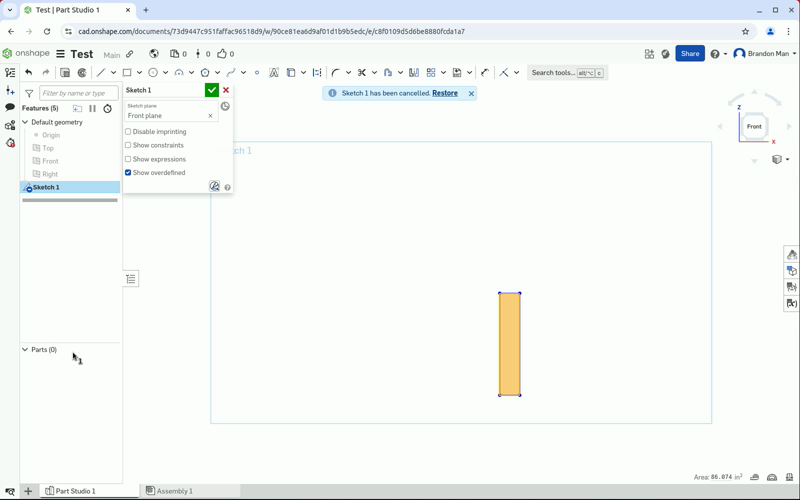
key(shift+y)
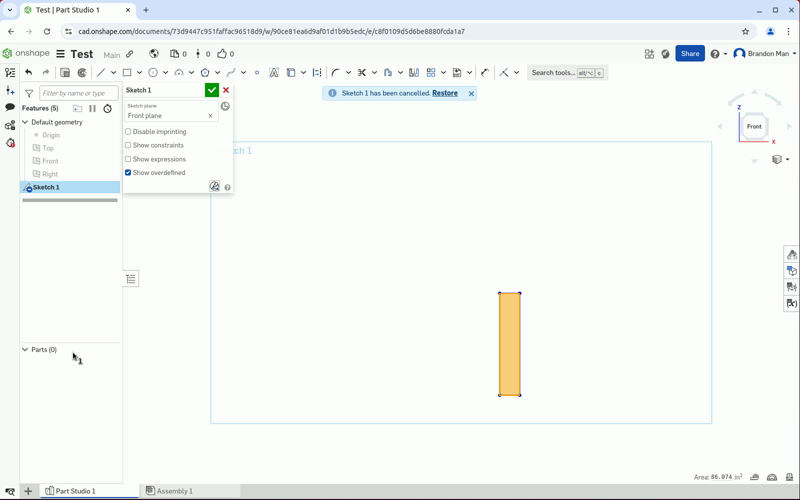
key(shift+e)
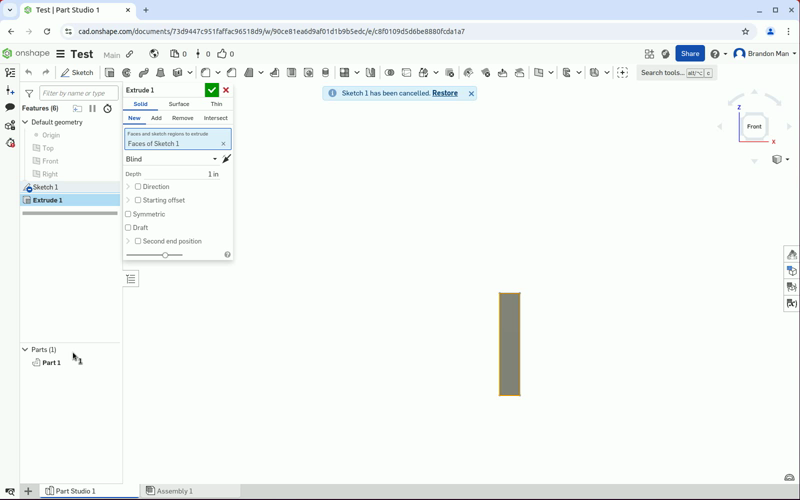
mouse_move(143, 106)
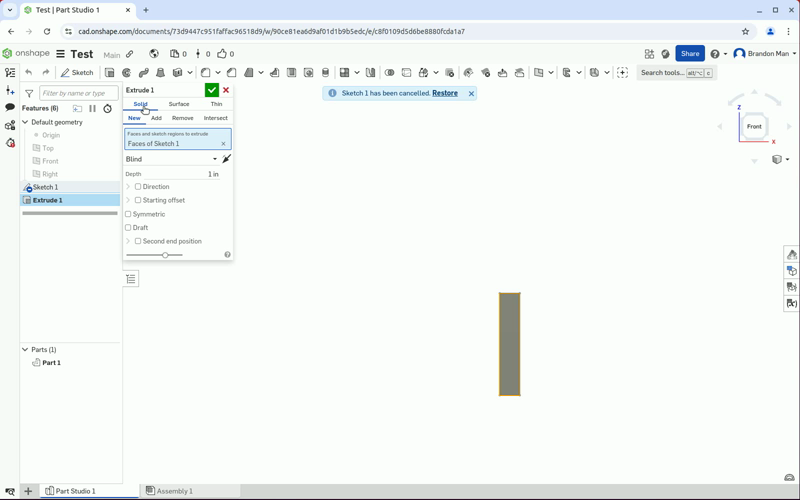
click(143, 106)
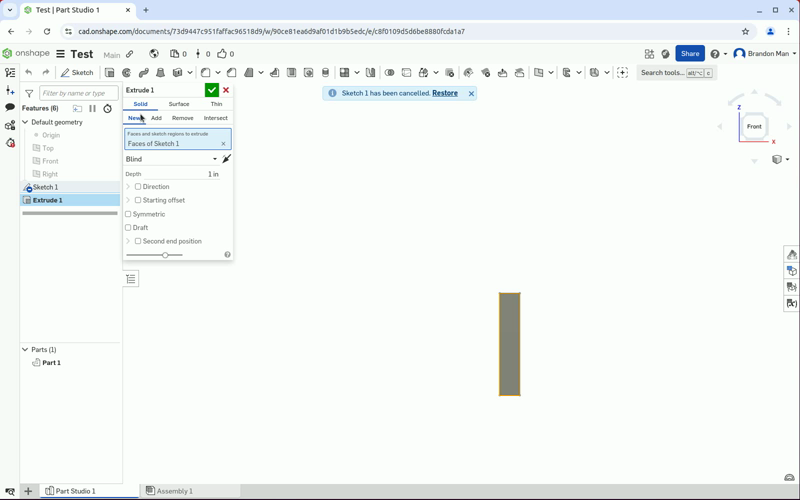
mouse_move(137, 120)
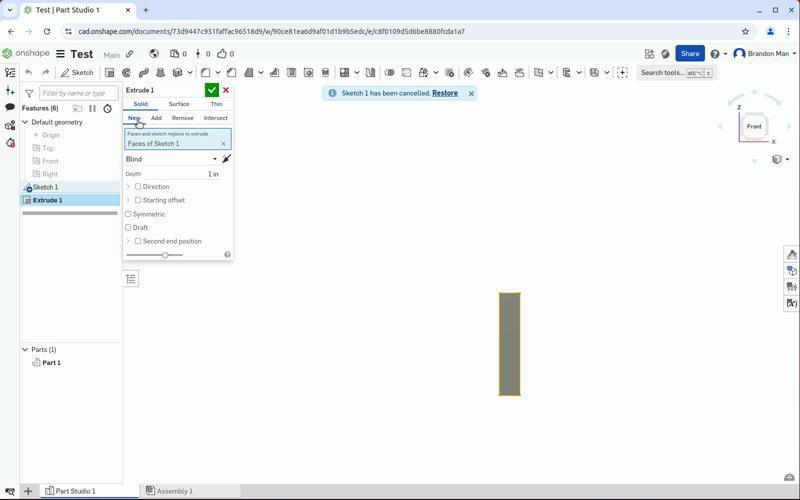
click(137, 120)
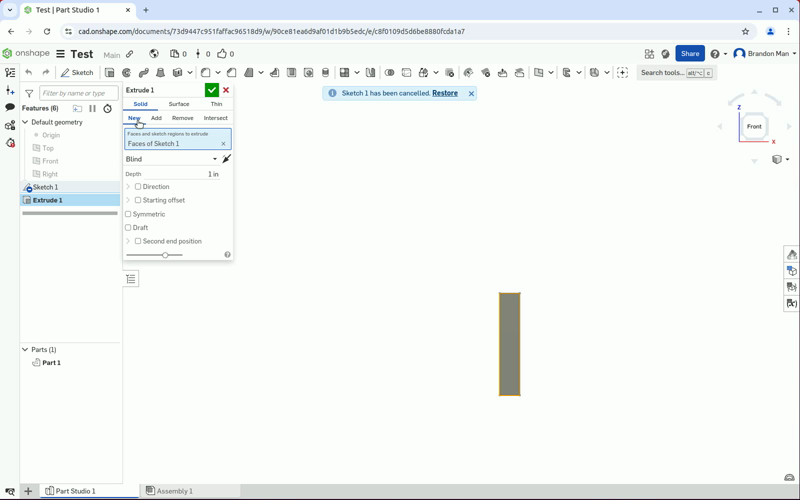
key(tab, 4)
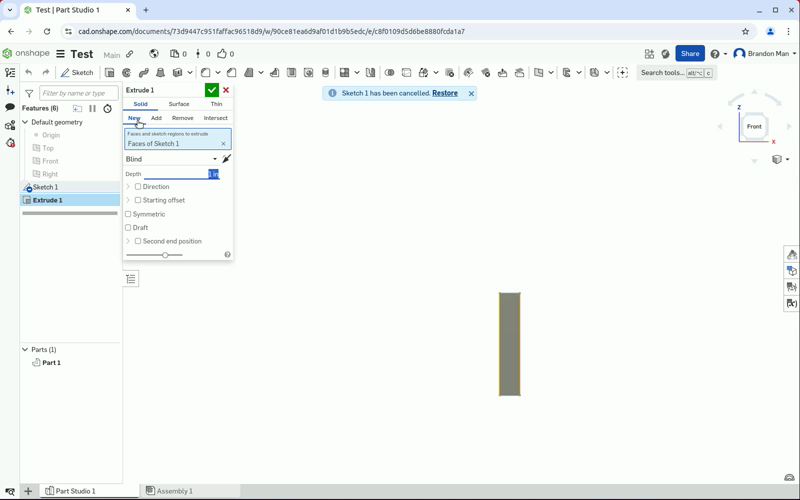
text(8.425)
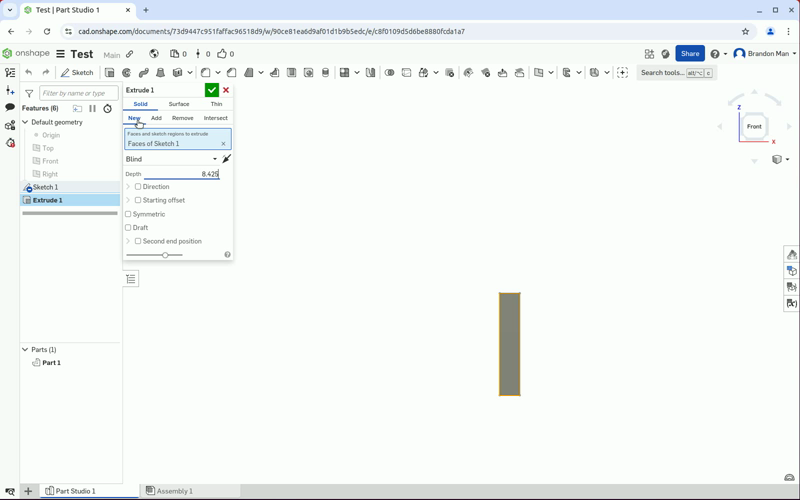
key(enter)
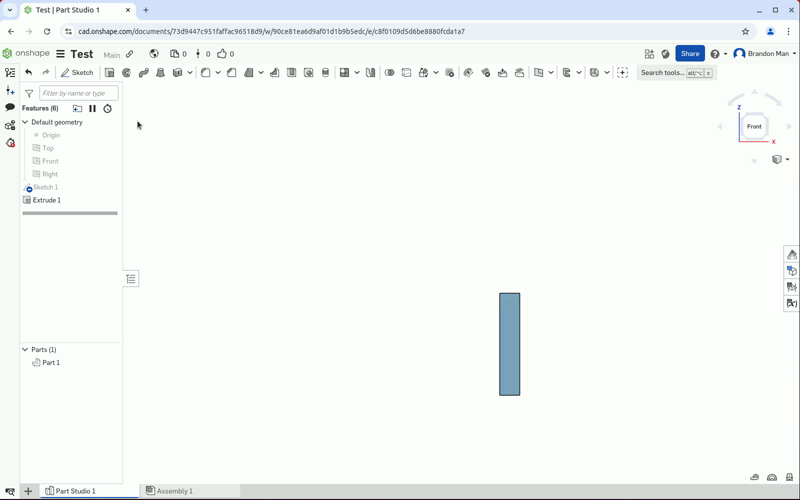
key(shift+h)
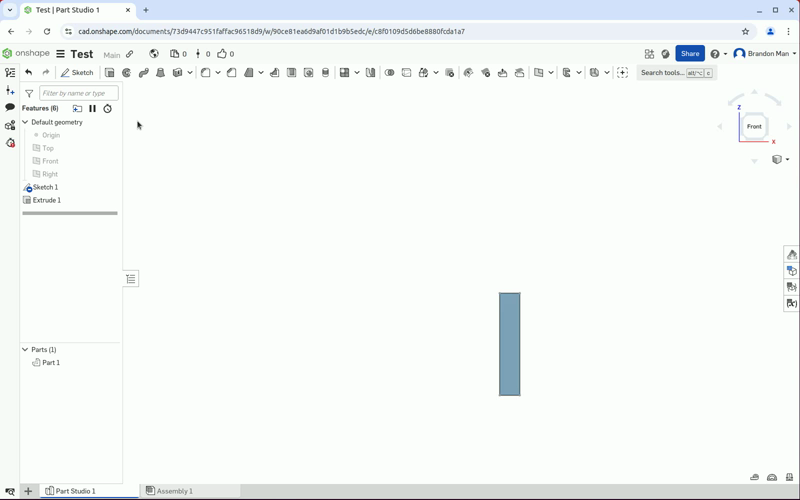
key(shift+h)
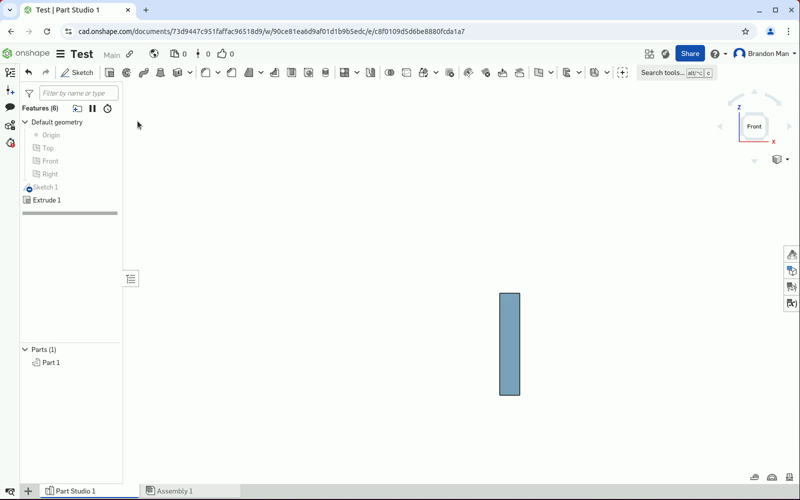
mouse_move(73, 189)
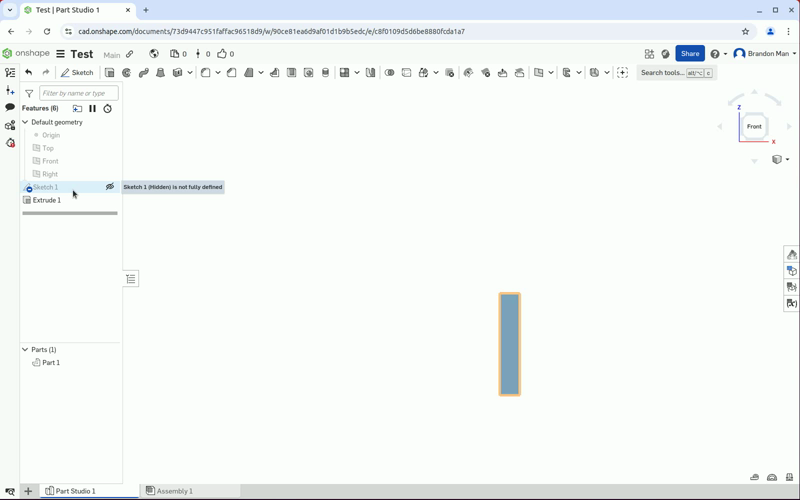
click(73, 189)
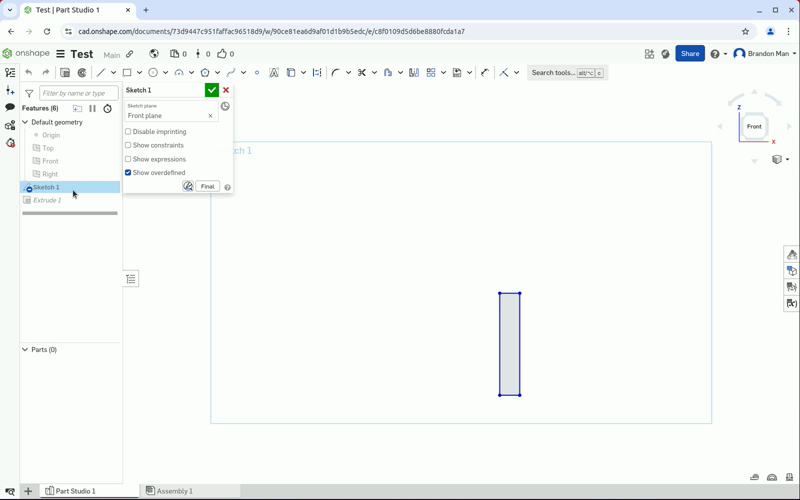
mouse_move(229, 92)
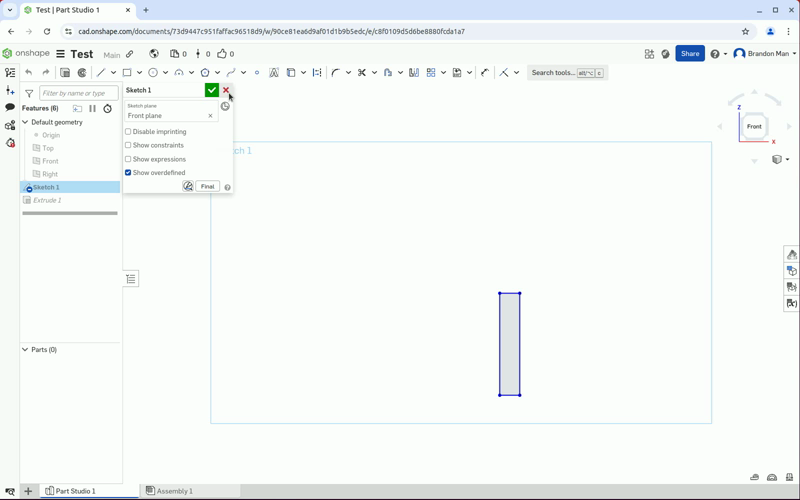
click(229, 92)
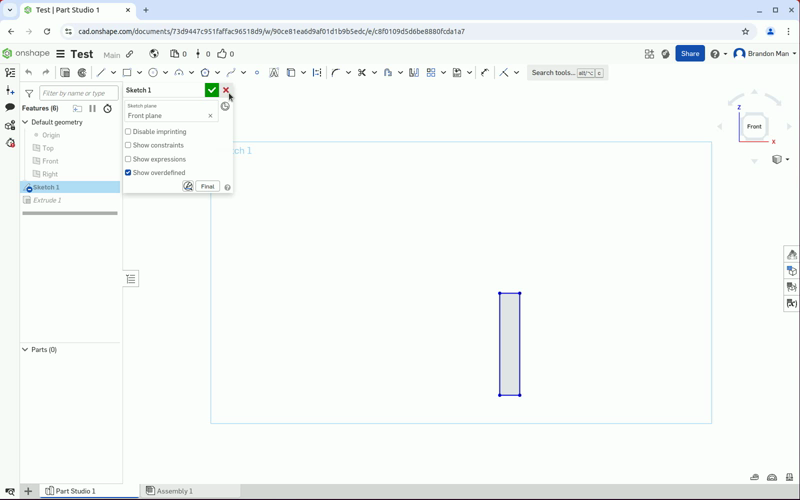
key(shift+s)
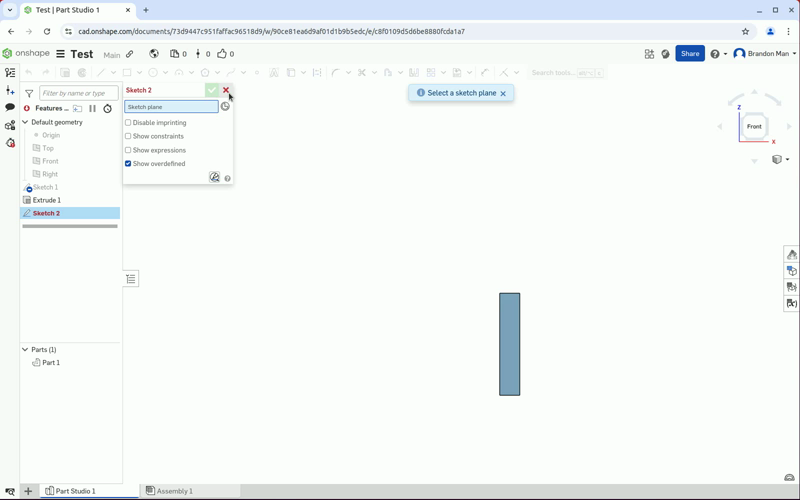
mouse_move(73, 163)
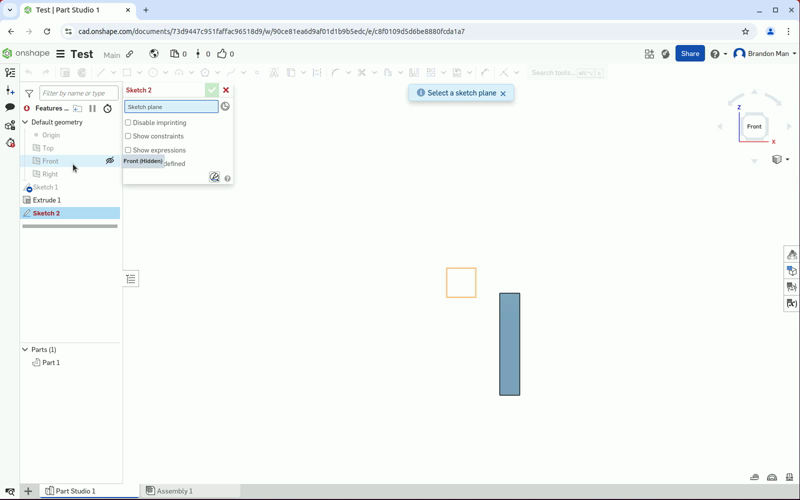
click(73, 163)
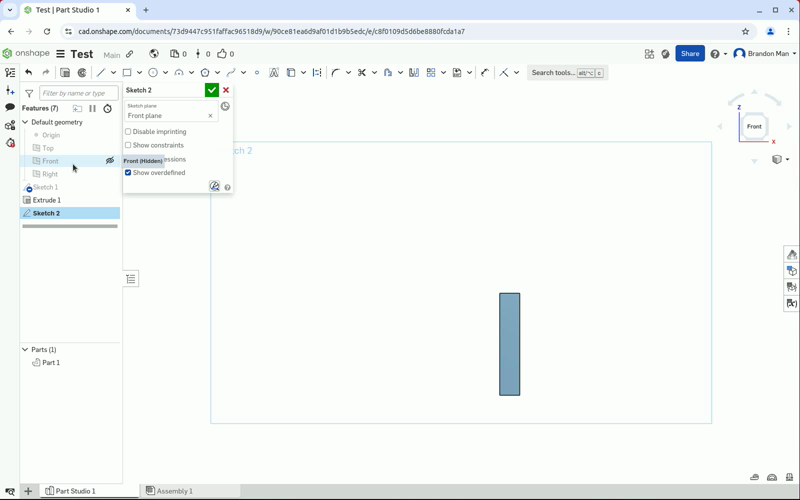
mouse_move(73, 352)
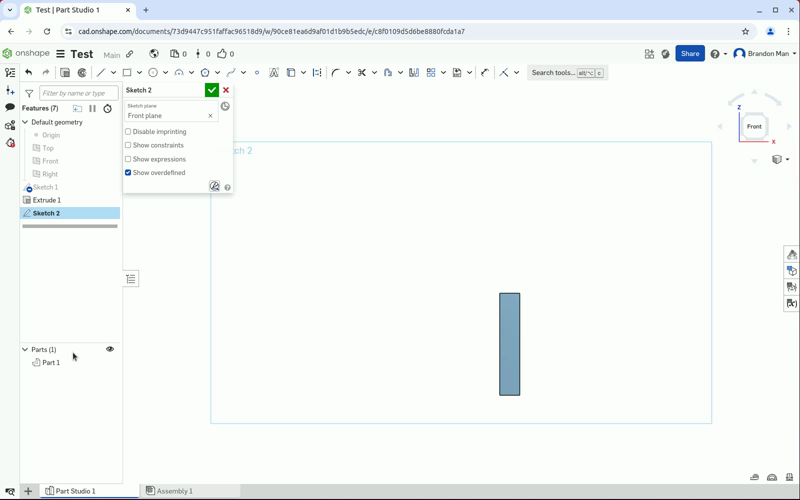
key(y)
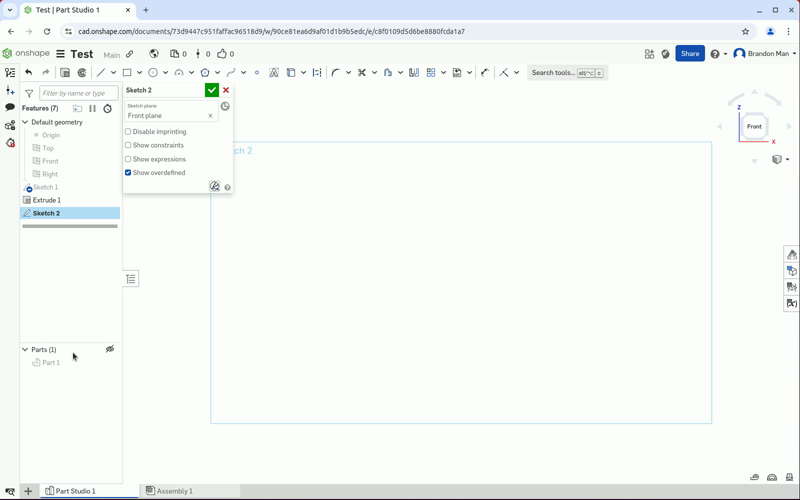
key(l)
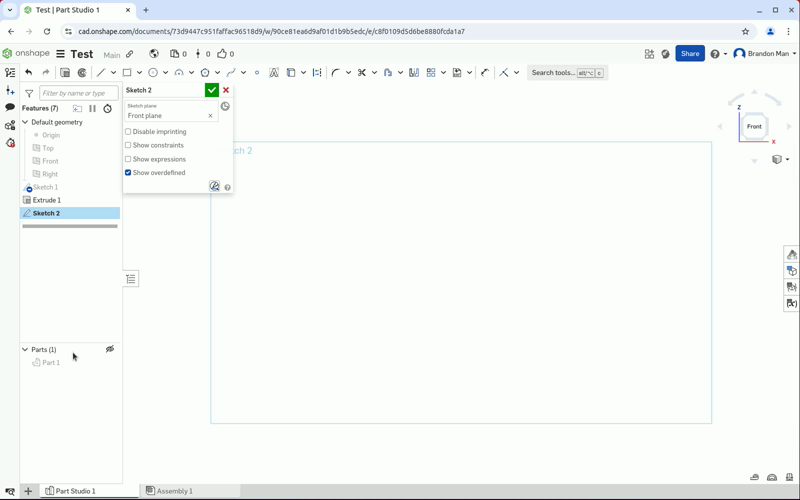
key_down(shift)
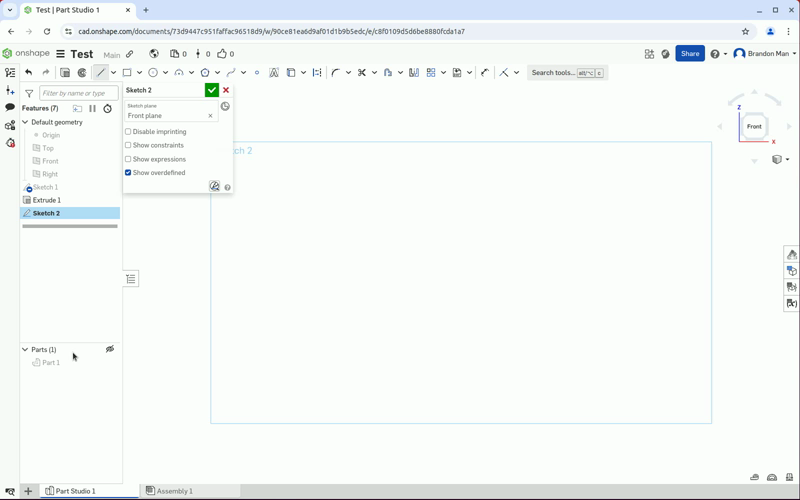
mouse_move(401, 395)
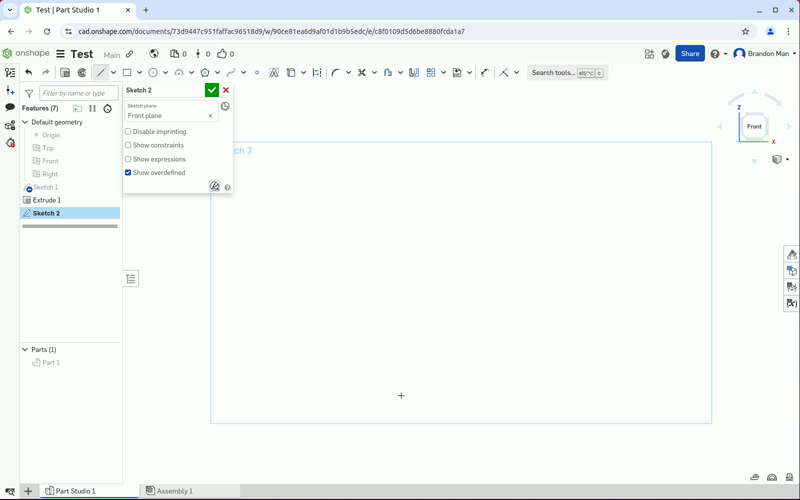
click(401, 395)
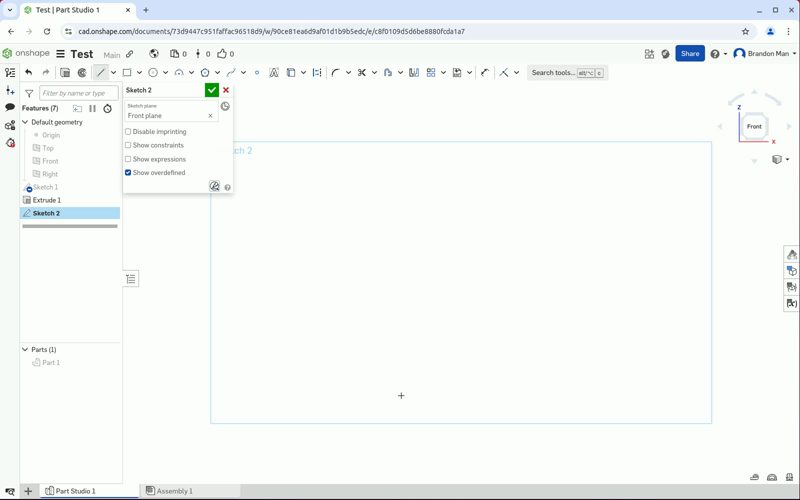
key_up(shift)
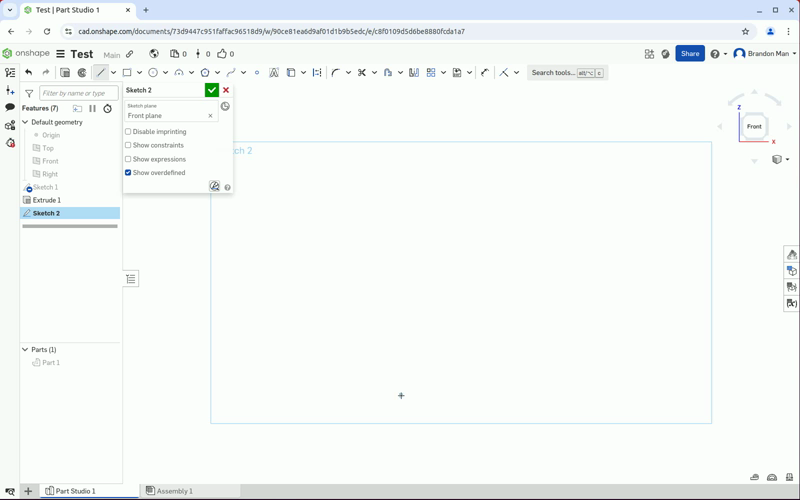
key_down(shift)
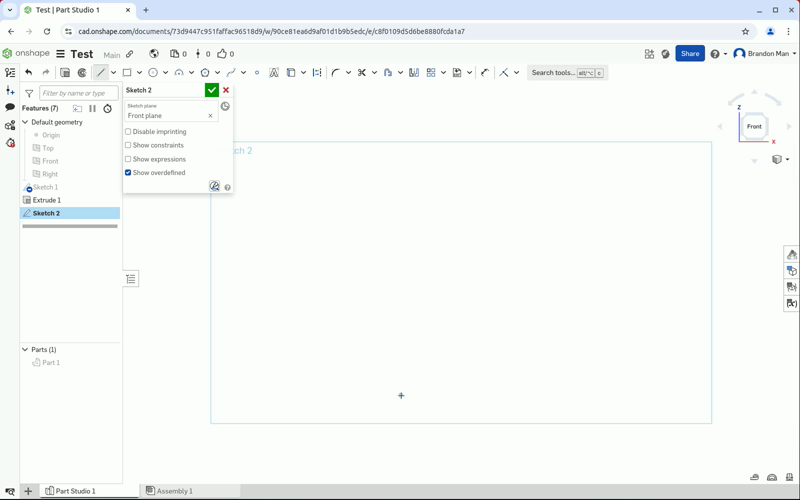
mouse_move(431, 395)
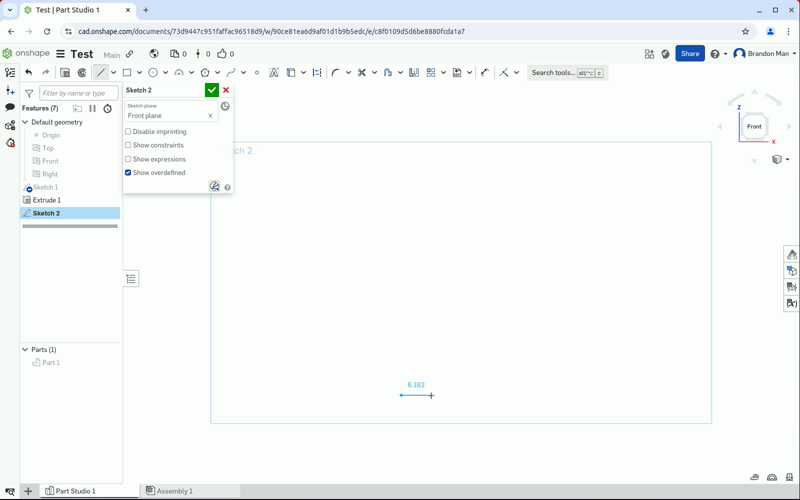
mouse_move(421, 395)
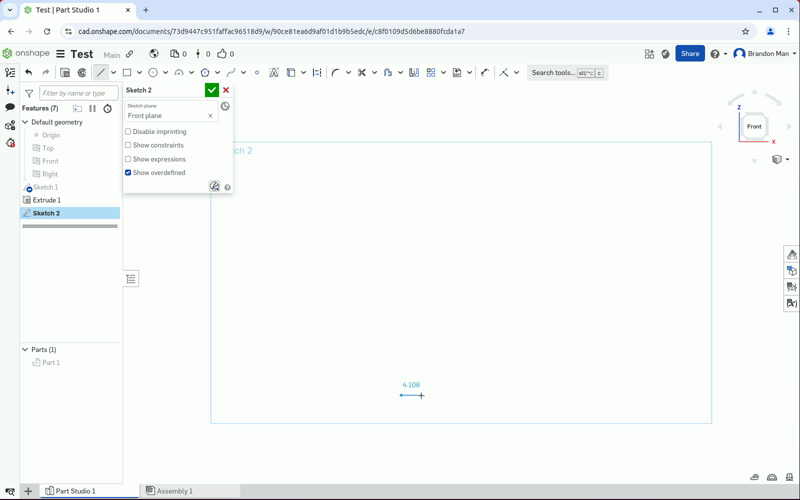
click(421, 395)
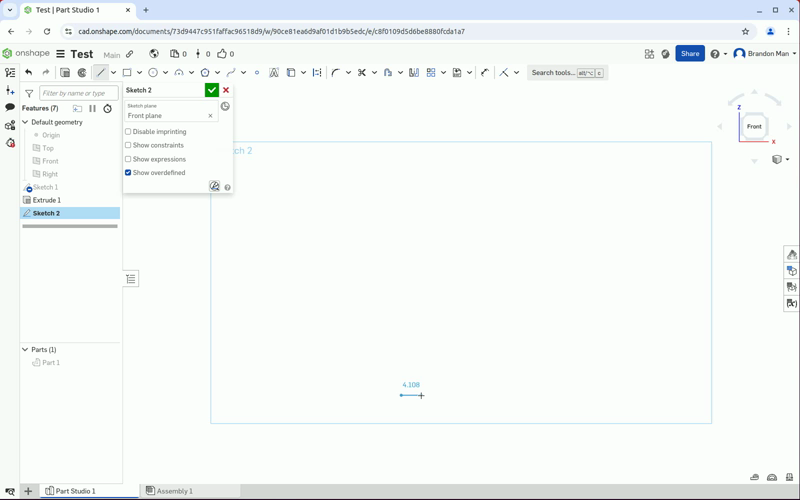
key_up(shift)
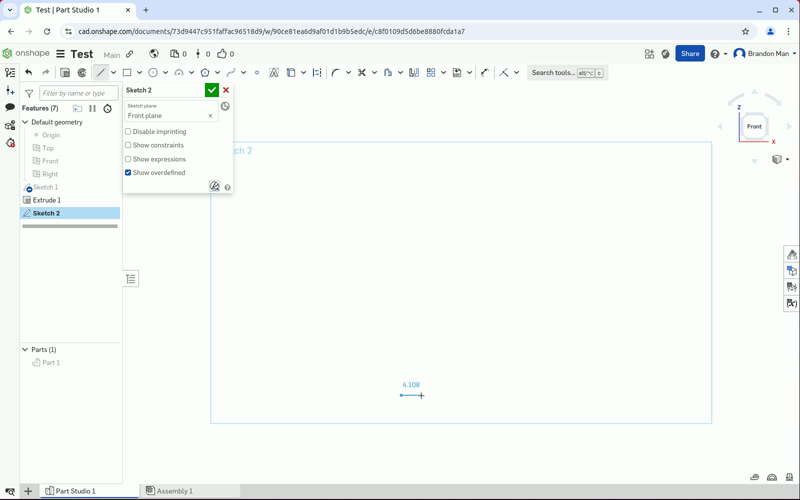
key_down(shift)
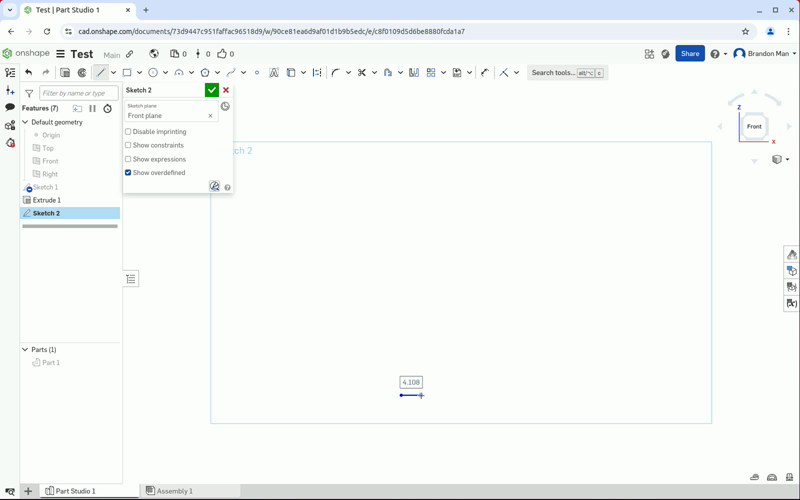
mouse_move(421, 293)
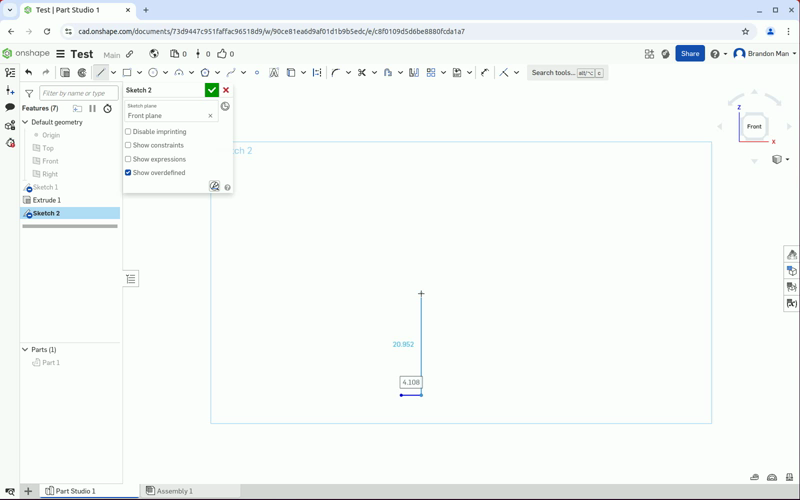
click(421, 293)
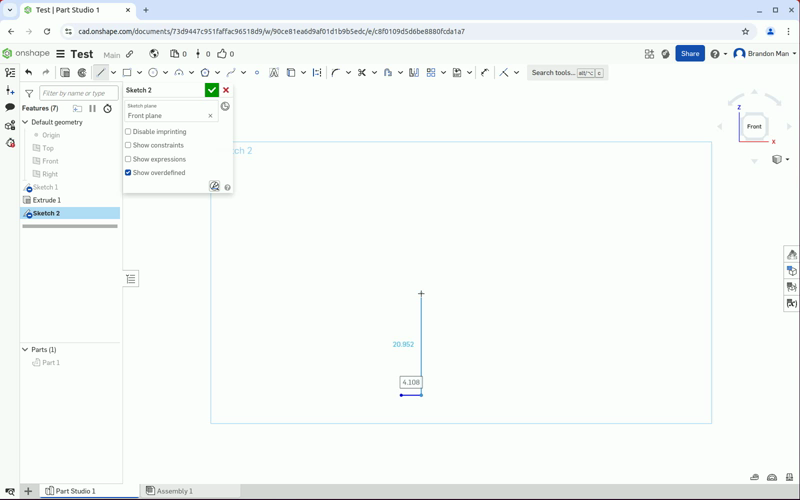
key_up(shift)
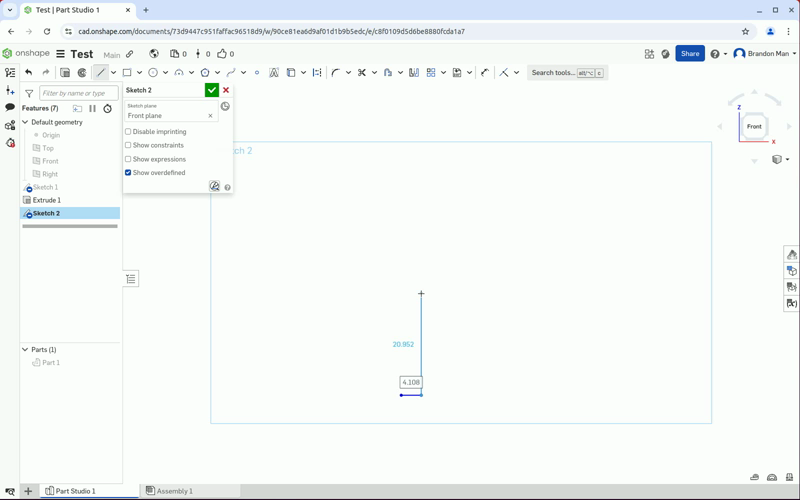
key_down(shift)
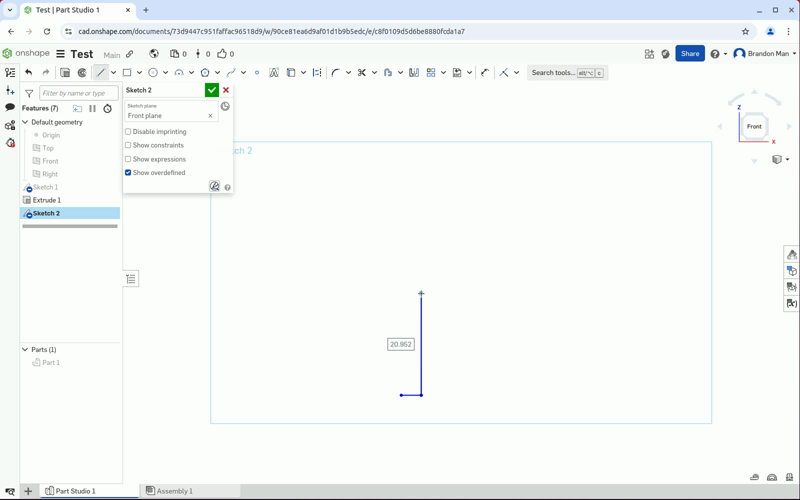
mouse_move(451, 293)
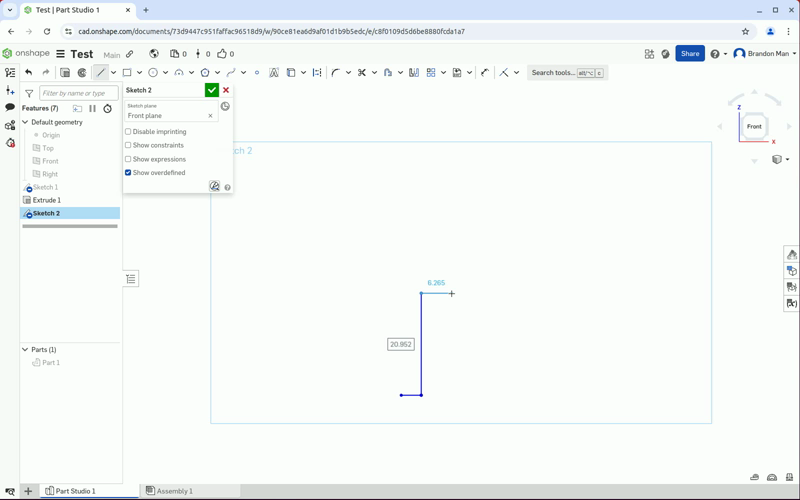
mouse_move(401, 293)
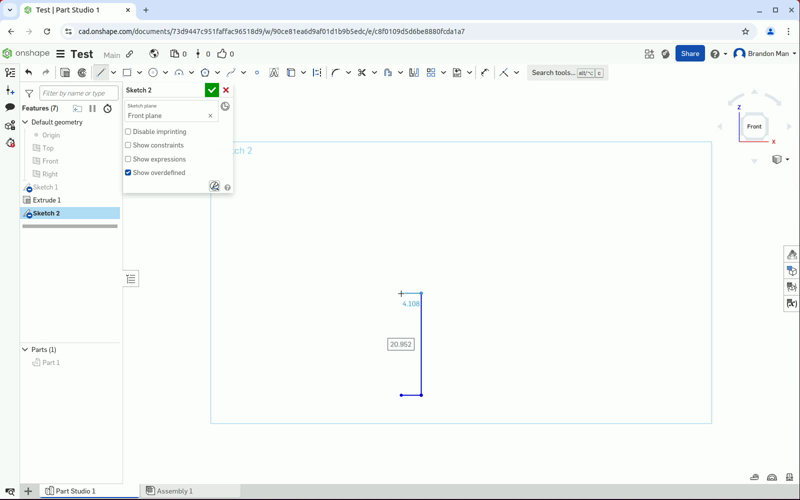
click(401, 293)
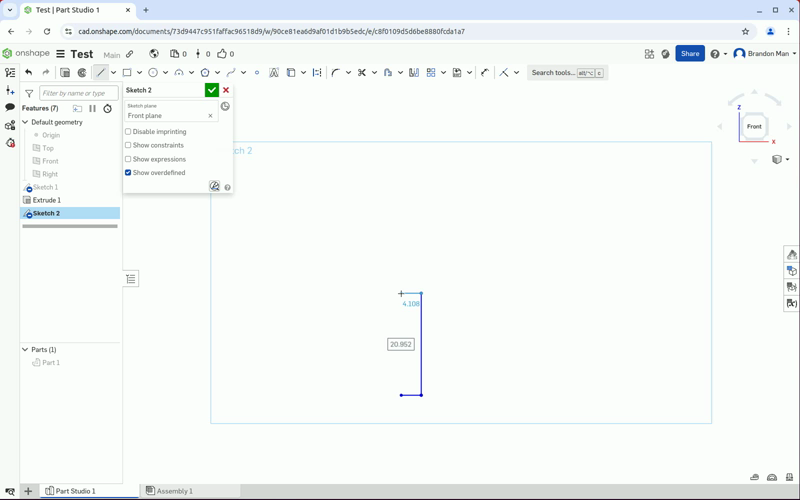
key_up(shift)
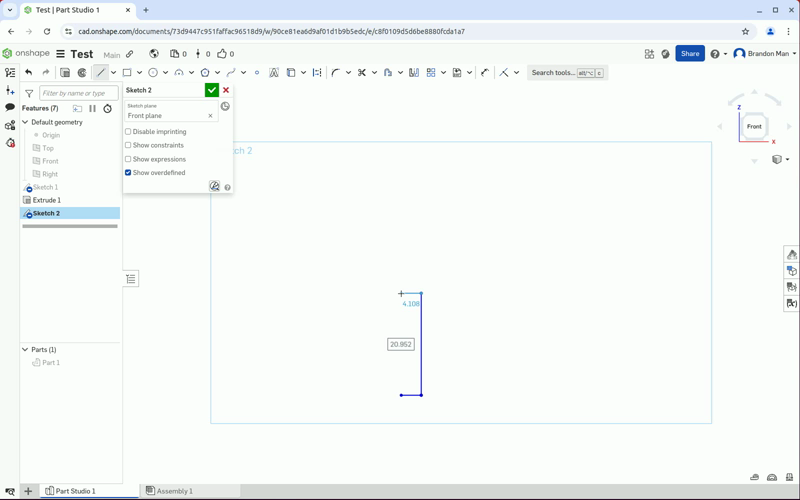
key_down(shift)
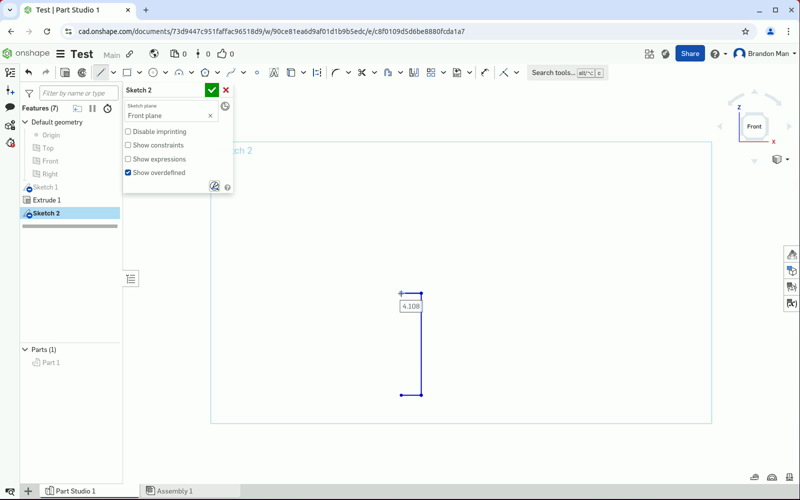
mouse_move(401, 395)
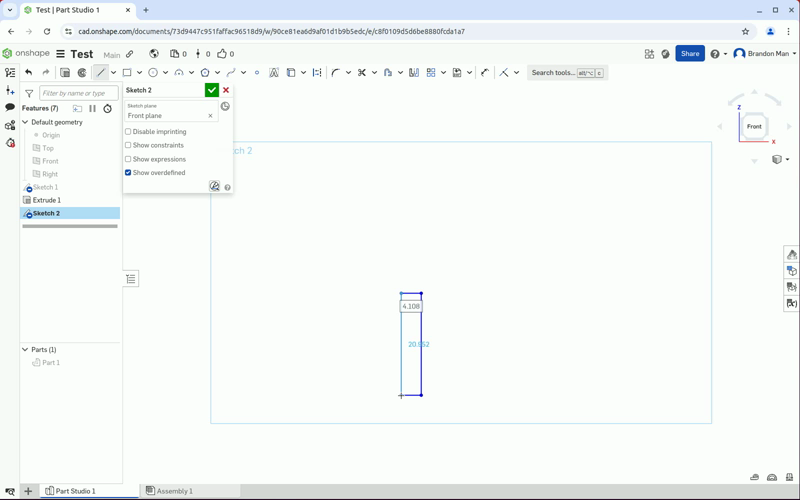
key_up(shift)
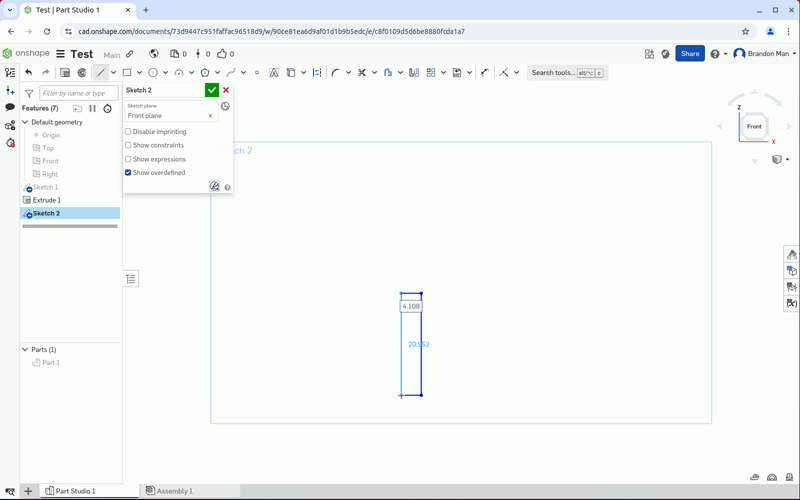
click(401, 395)
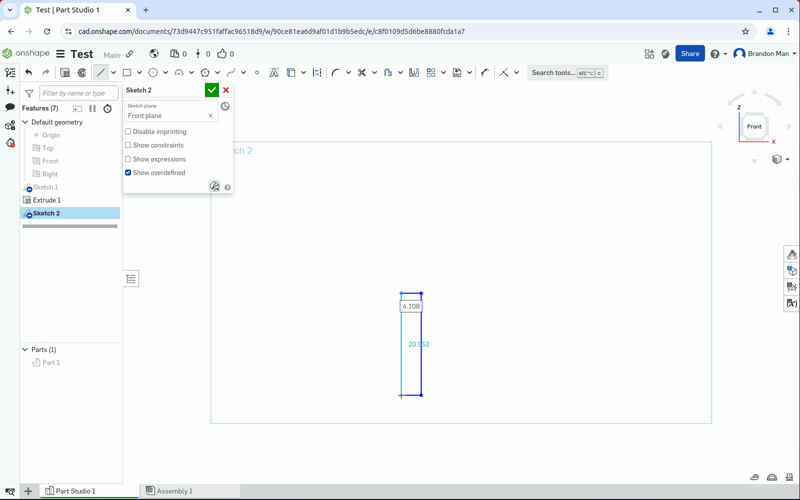
key(esc)
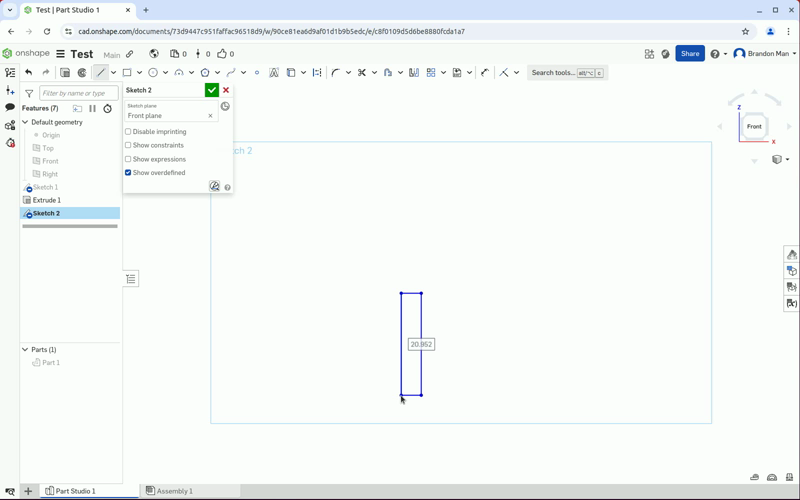
mouse_move(407, 326)
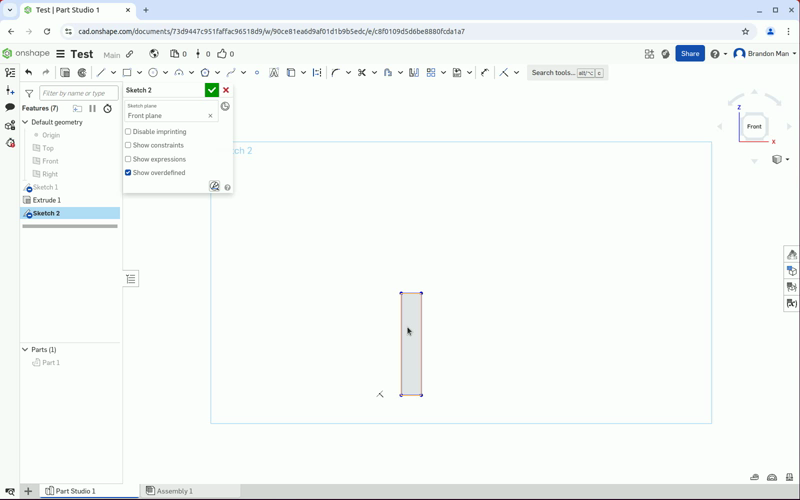
click(407, 326)
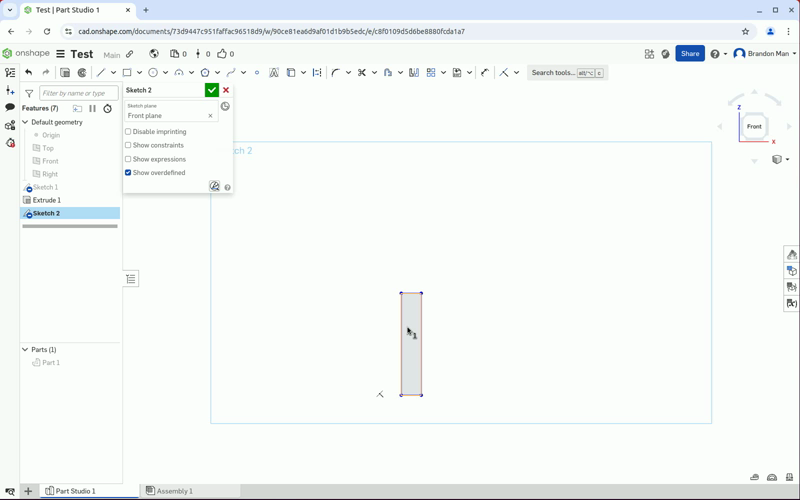
mouse_move(73, 352)
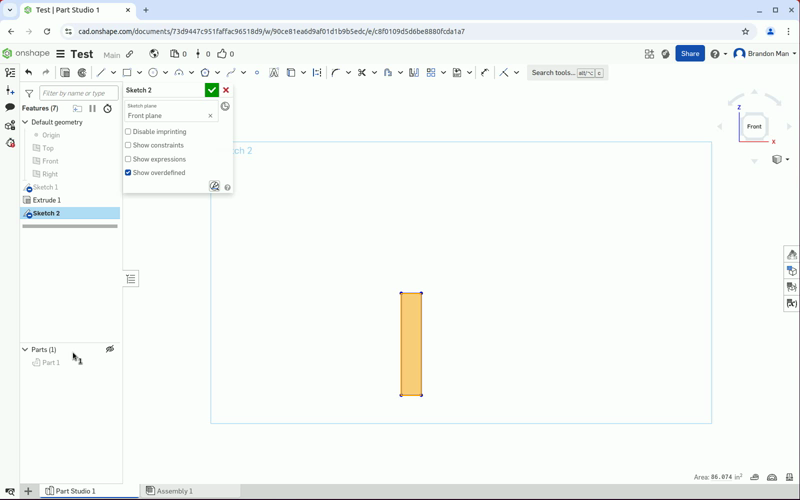
key(shift+y)
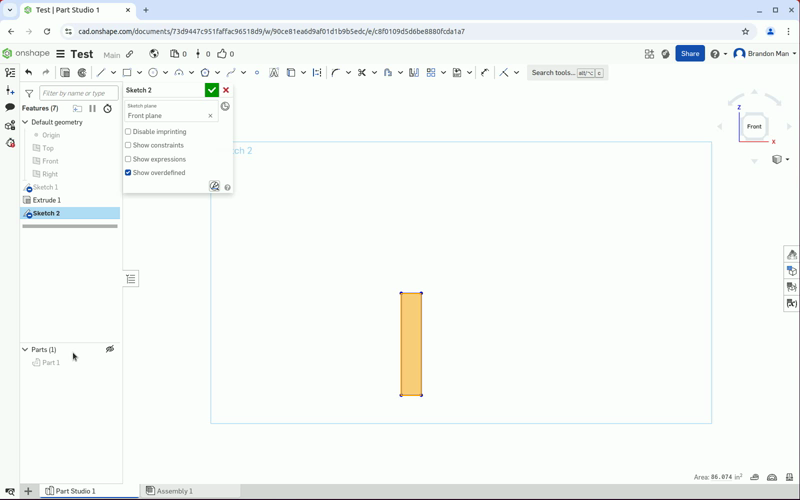
key(shift+e)
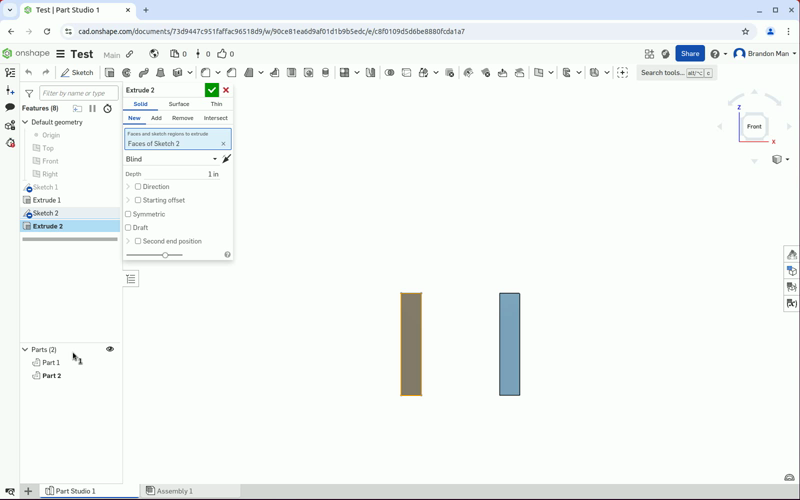
mouse_move(143, 106)
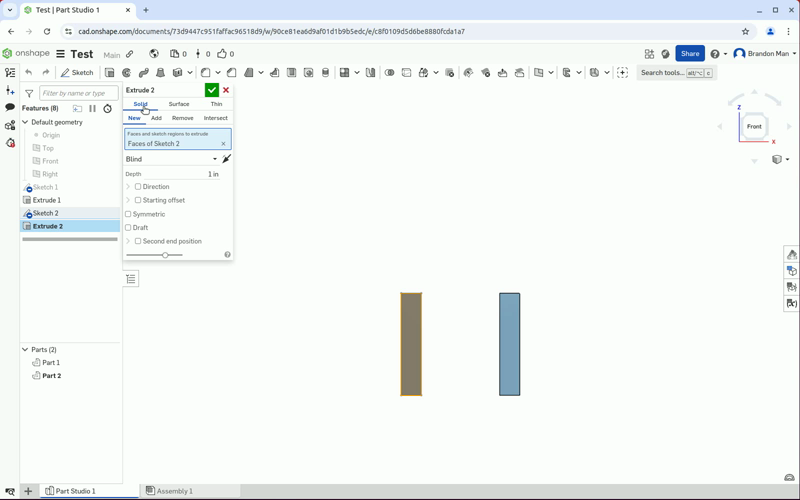
click(143, 106)
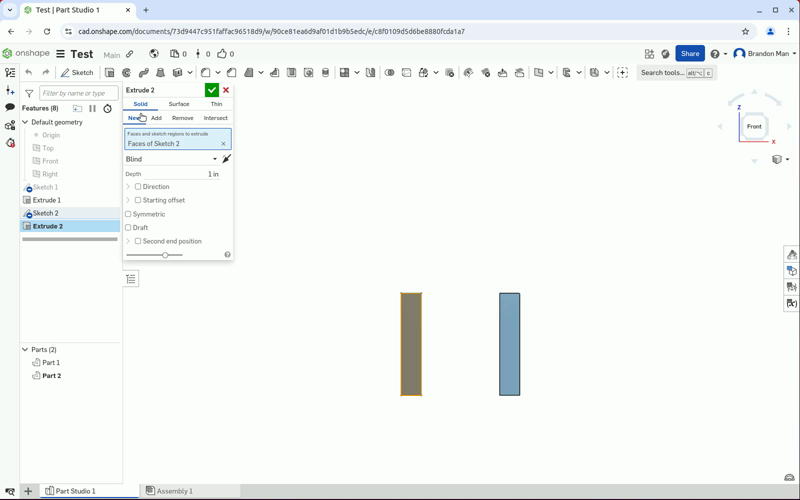
mouse_move(137, 120)
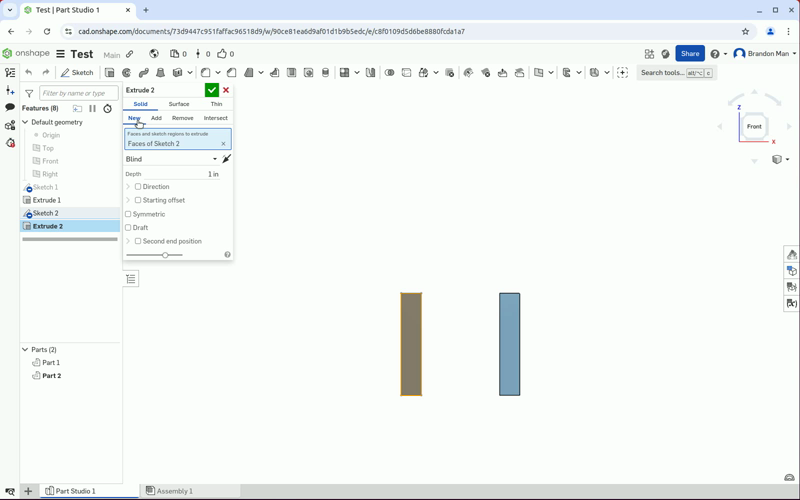
click(137, 120)
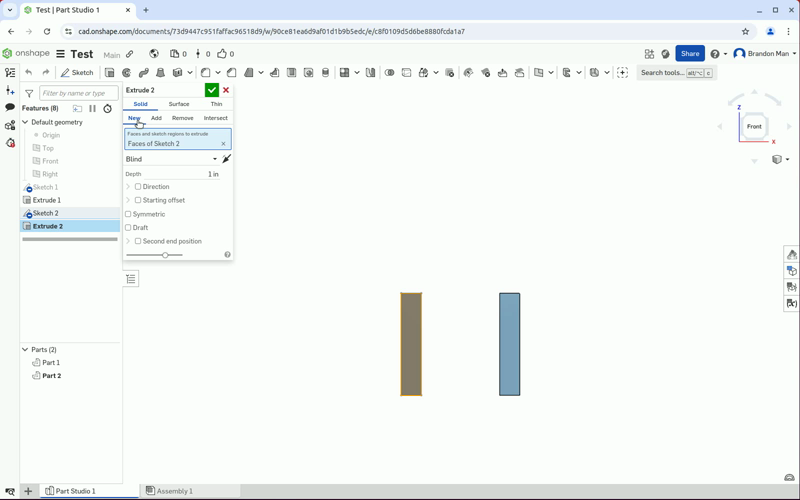
key(tab, 4)
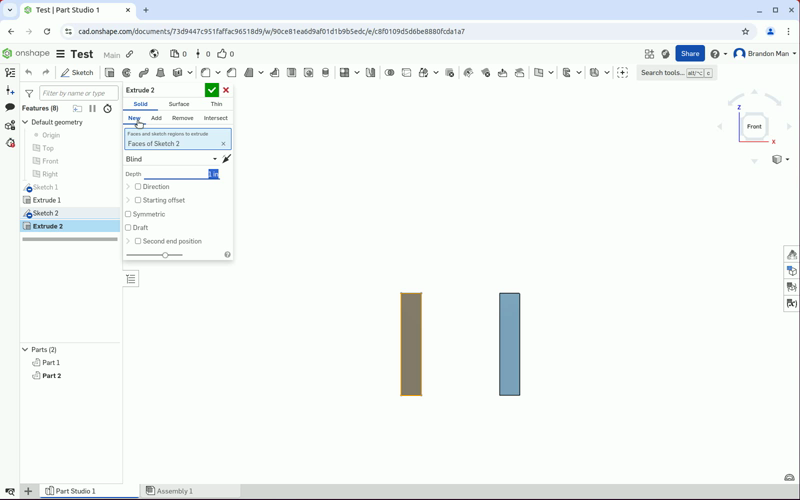
text(8.425)
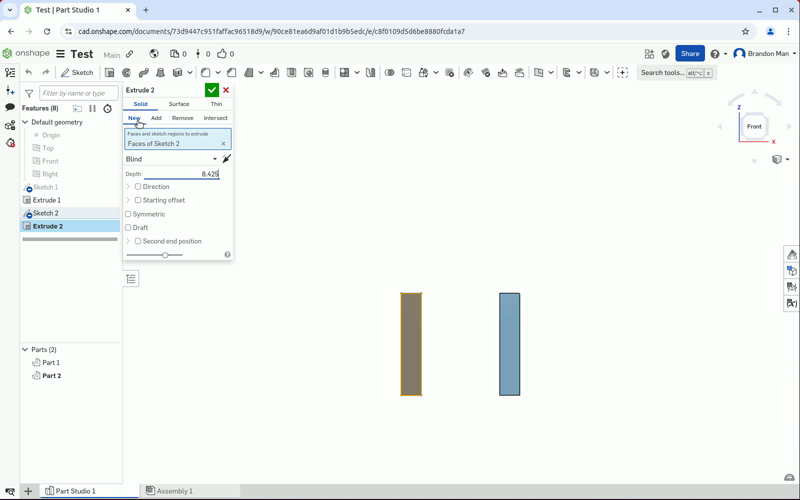
key(enter)
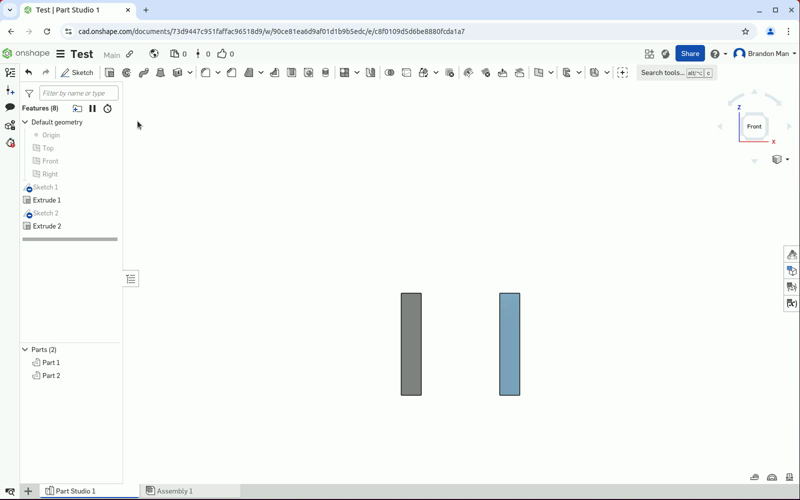
key(shift+h)
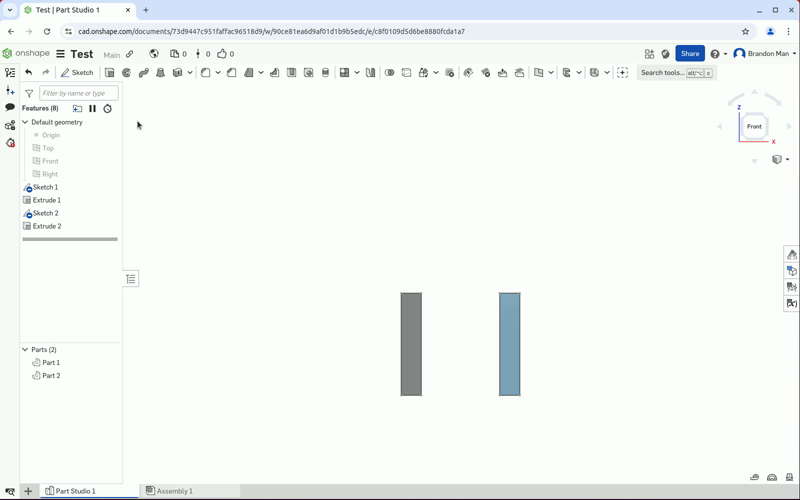
key(shift+h)
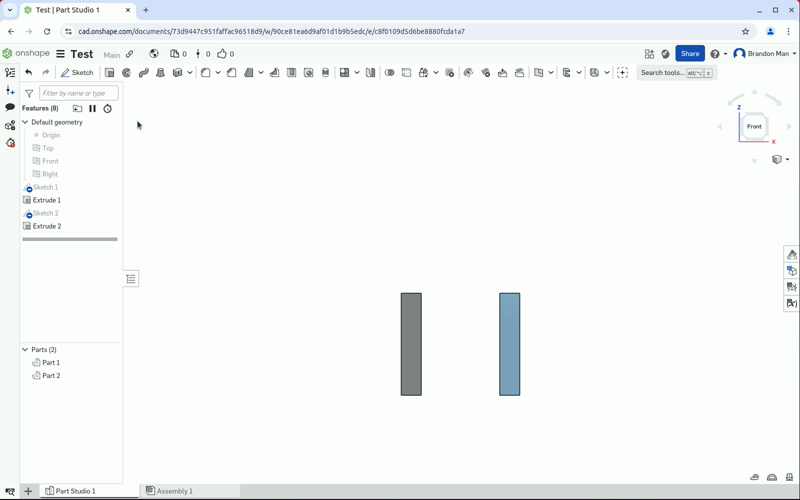
mouse_move(73, 189)
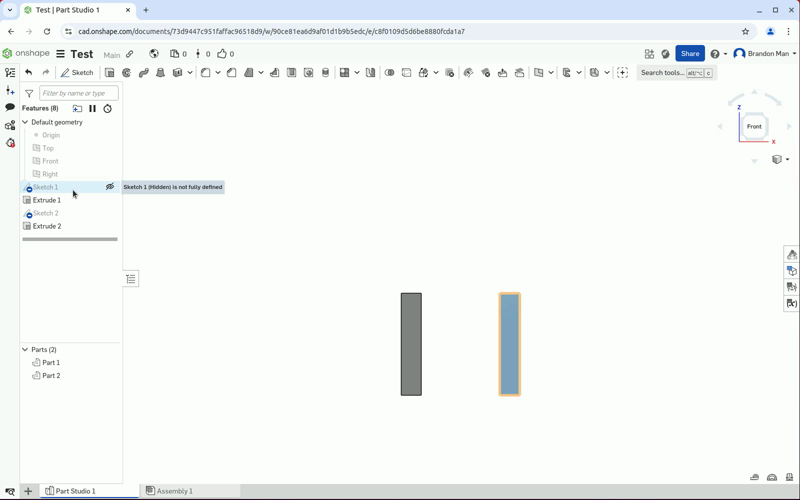
click(73, 189)
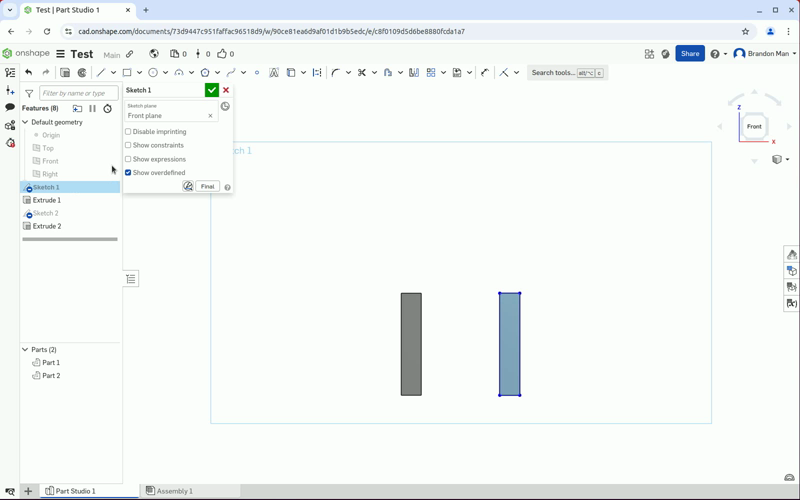
mouse_move(229, 92)
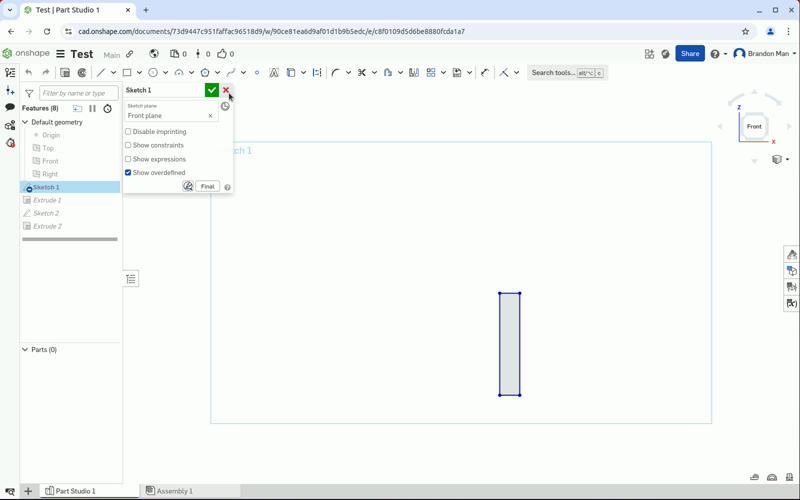
click(229, 92)
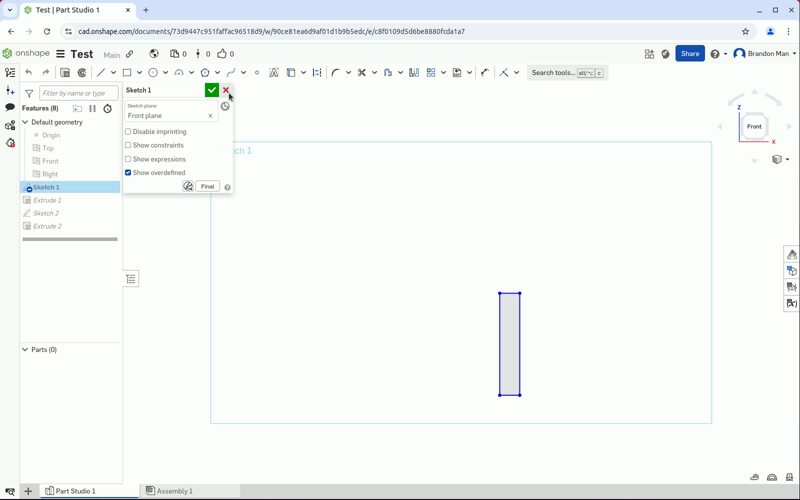
key(shift+s)
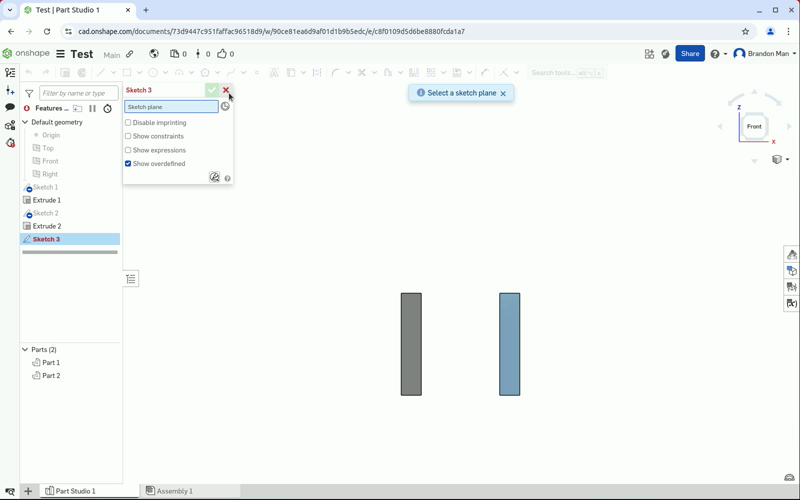
mouse_move(73, 163)
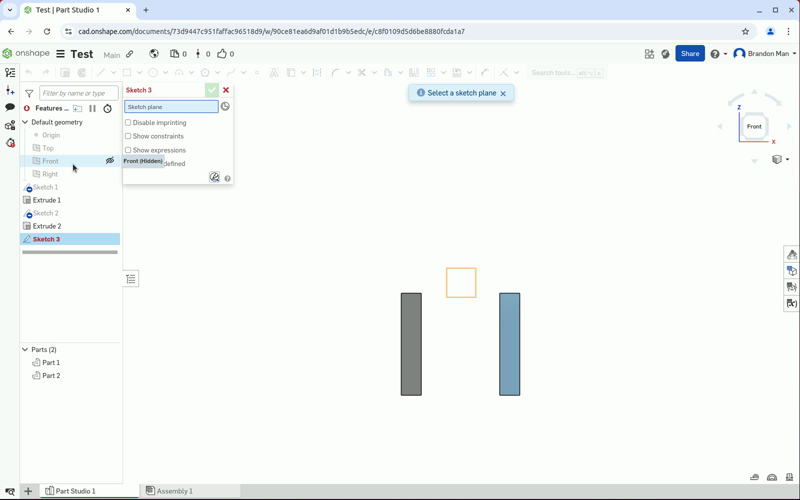
click(73, 163)
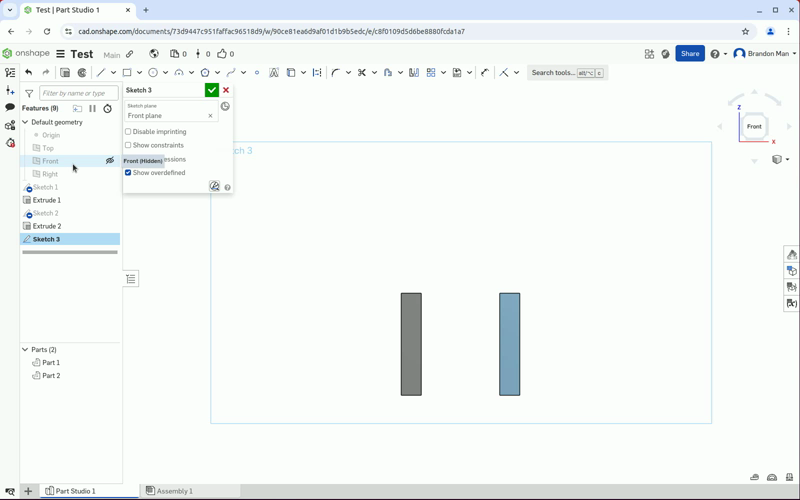
mouse_move(73, 352)
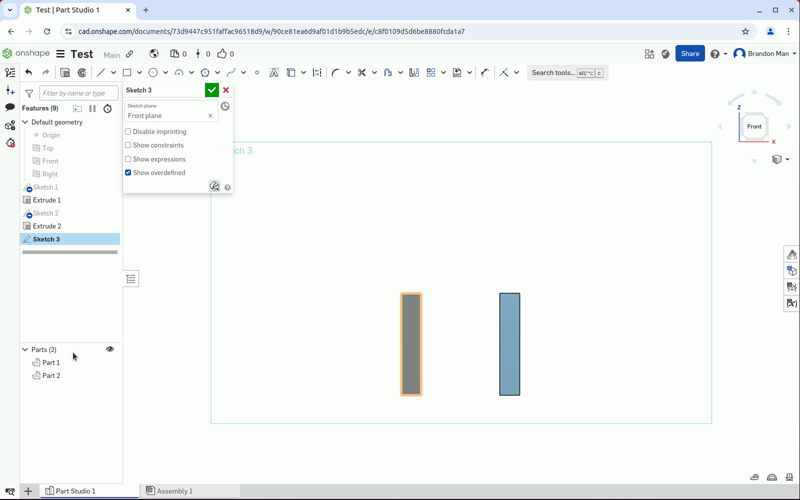
key(y)
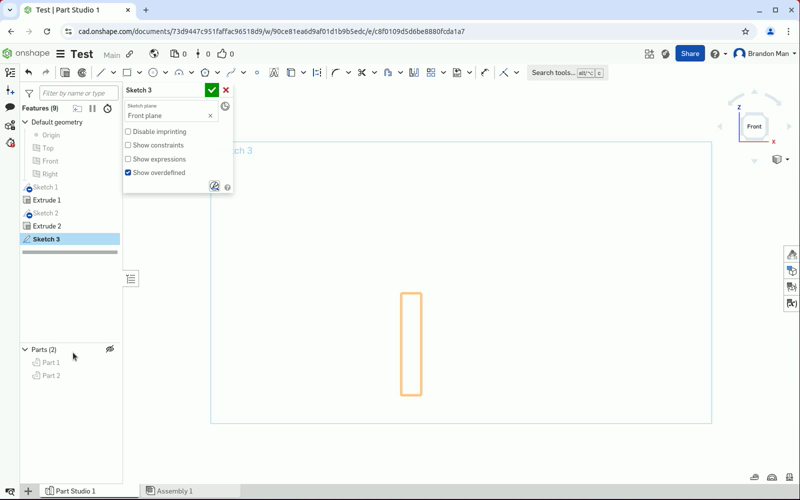
key(l)
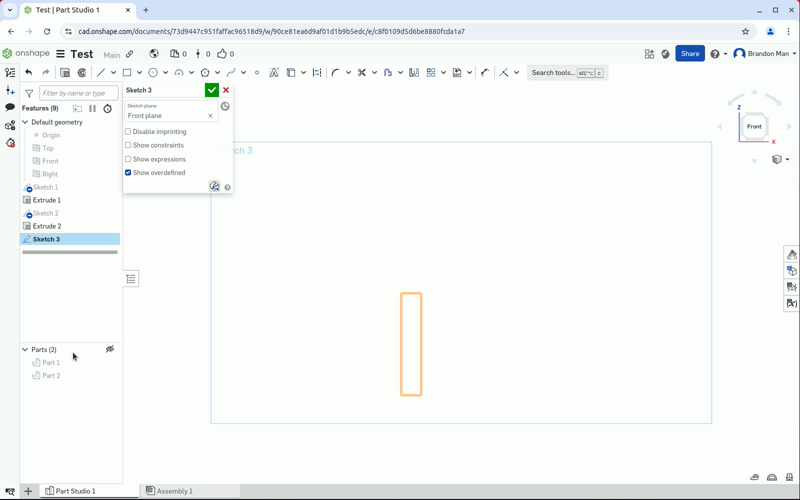
key_down(shift)
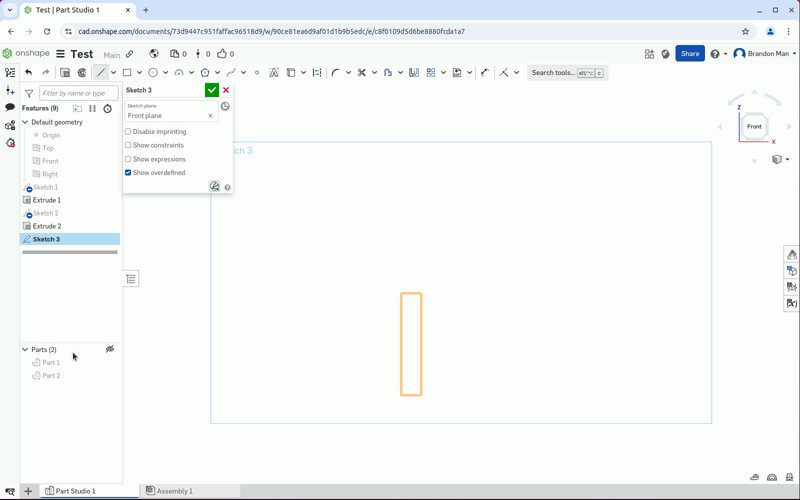
mouse_move(389, 293)
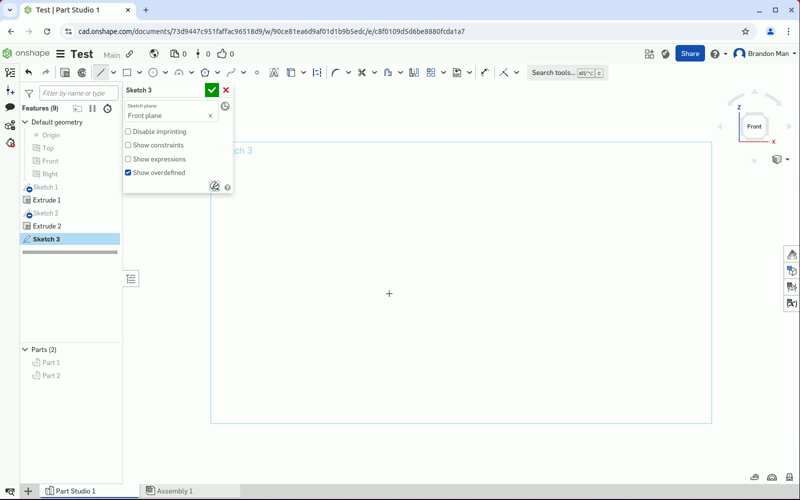
click(389, 293)
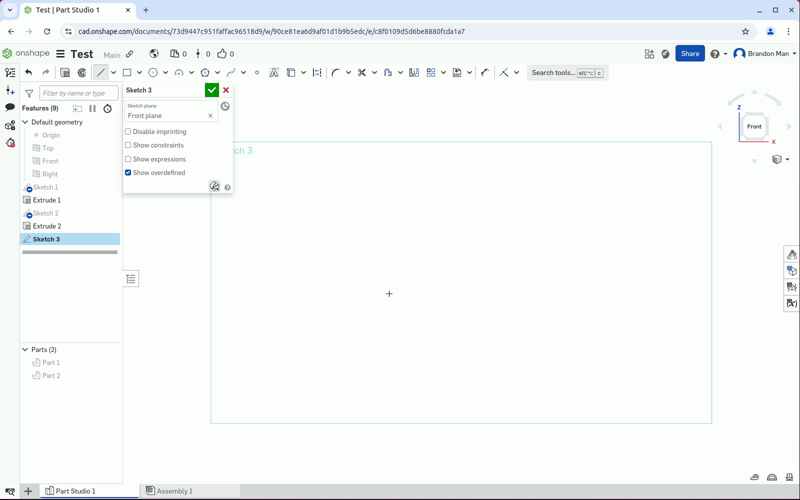
key_up(shift)
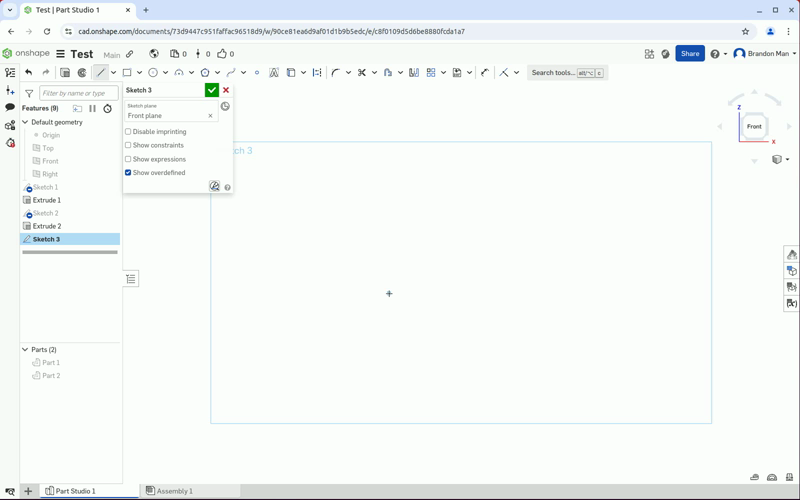
key_down(shift)
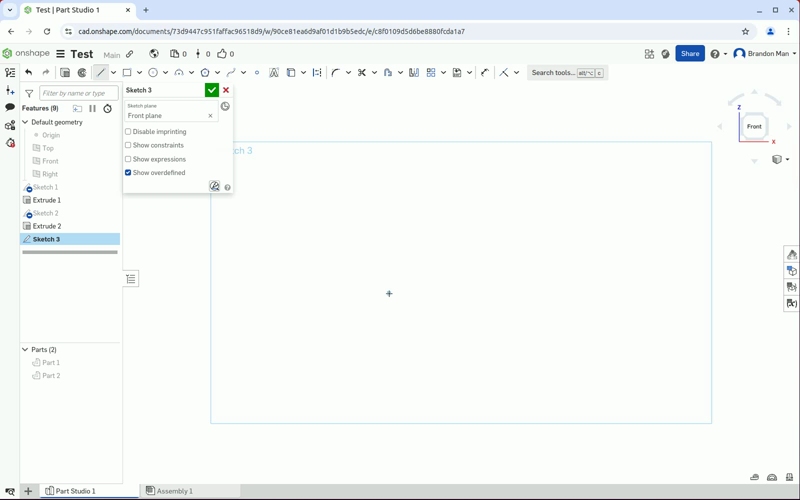
mouse_move(419, 293)
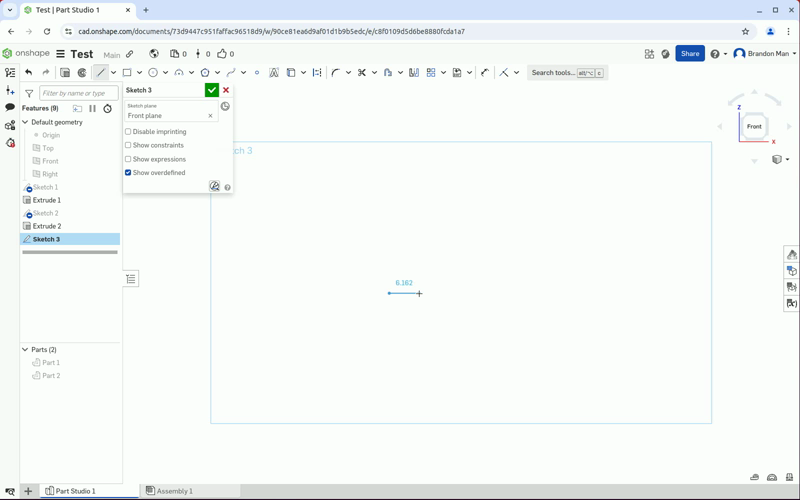
mouse_move(401, 293)
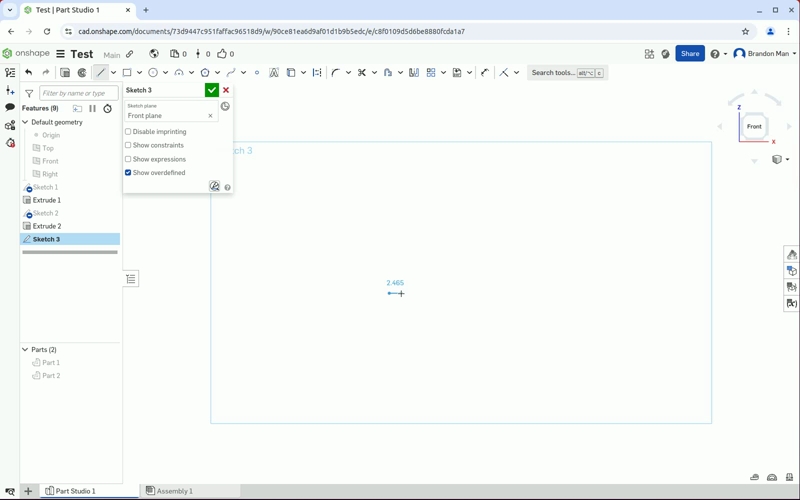
click(401, 293)
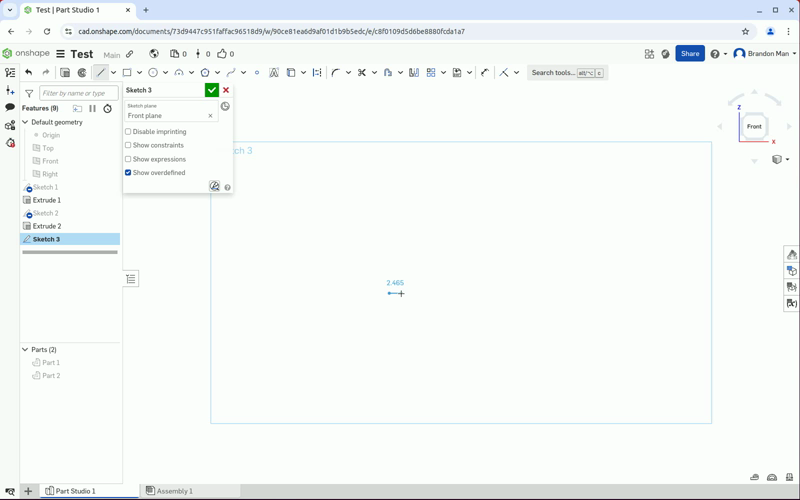
key_up(shift)
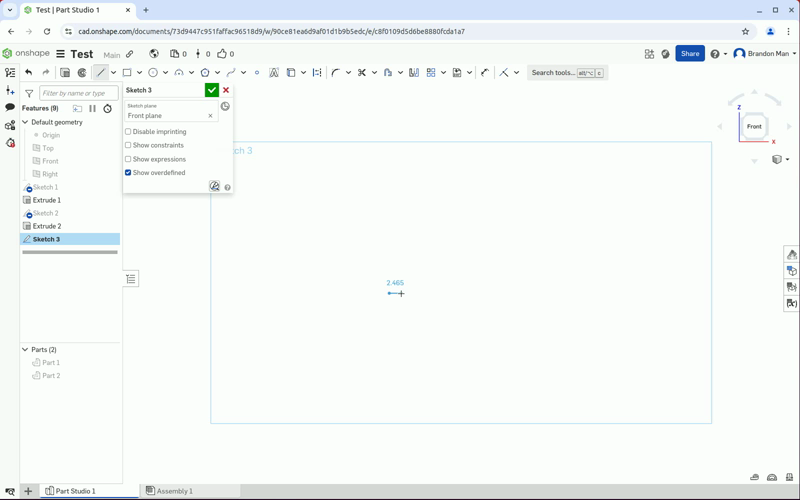
key_down(shift)
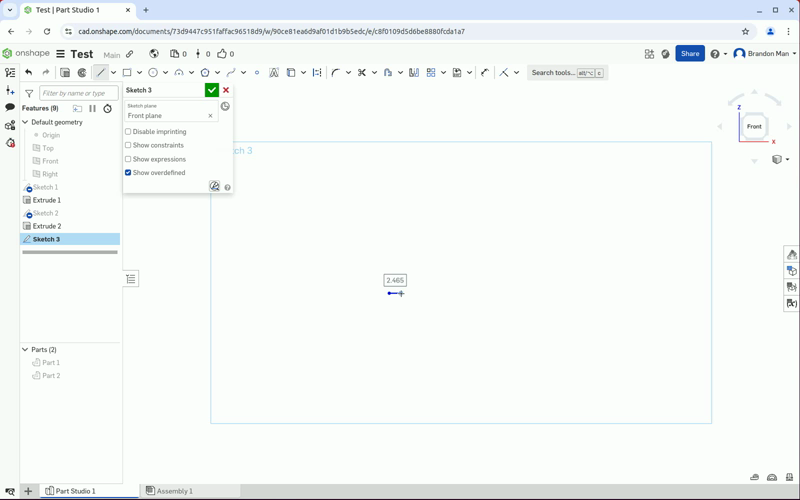
mouse_move(431, 293)
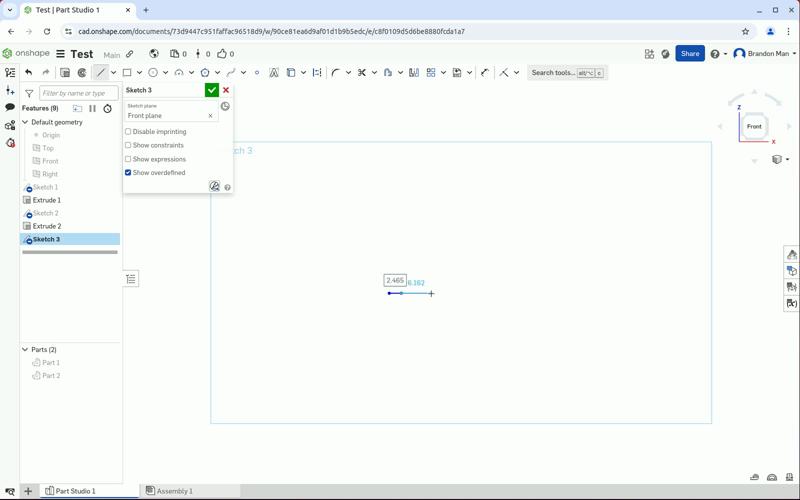
mouse_move(420, 293)
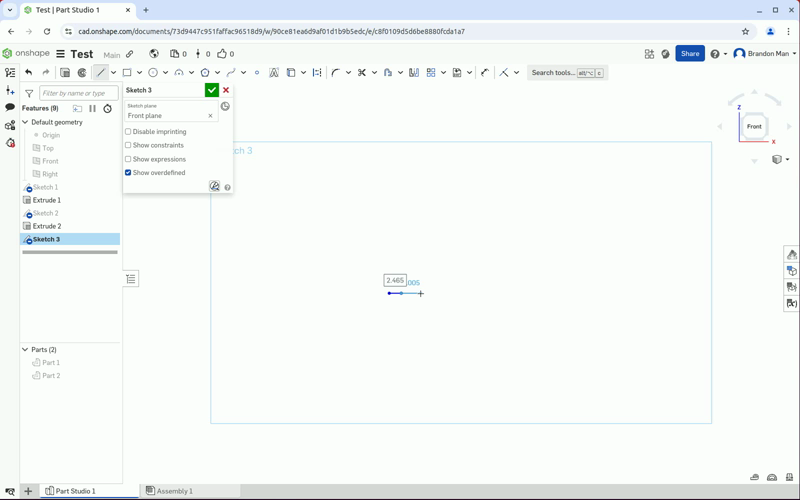
click(420, 293)
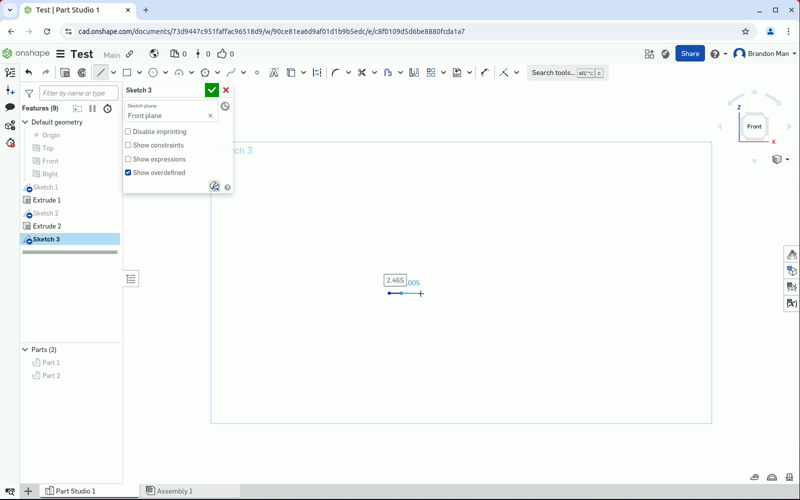
key_up(shift)
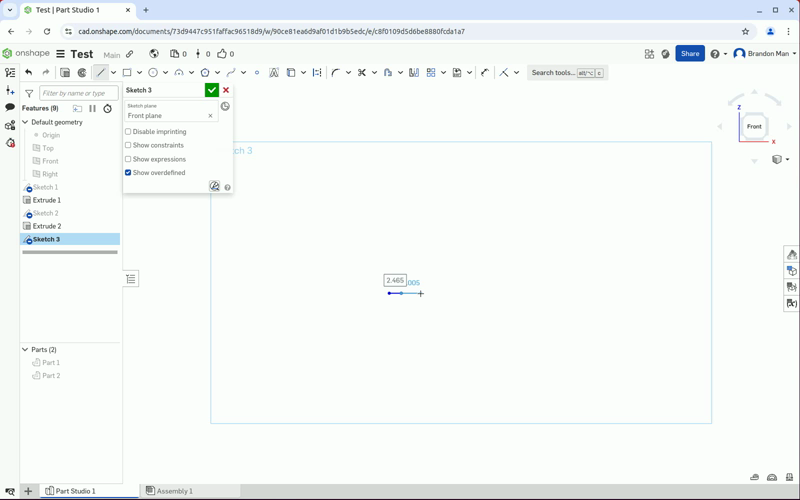
key_down(shift)
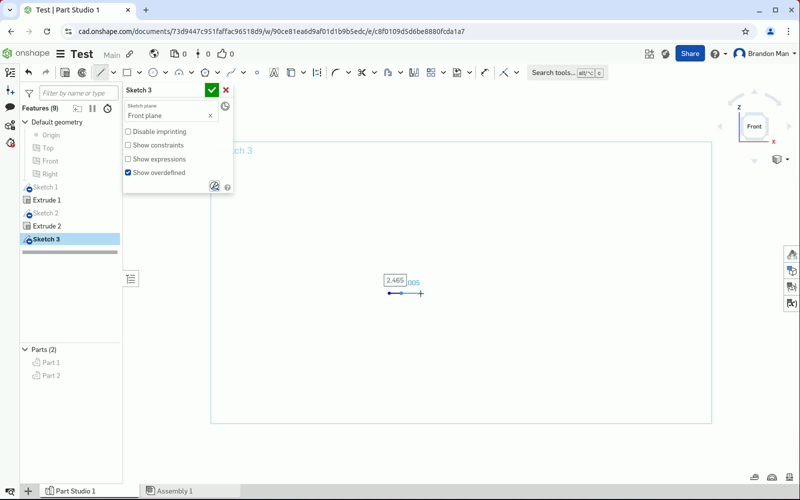
mouse_move(500, 293)
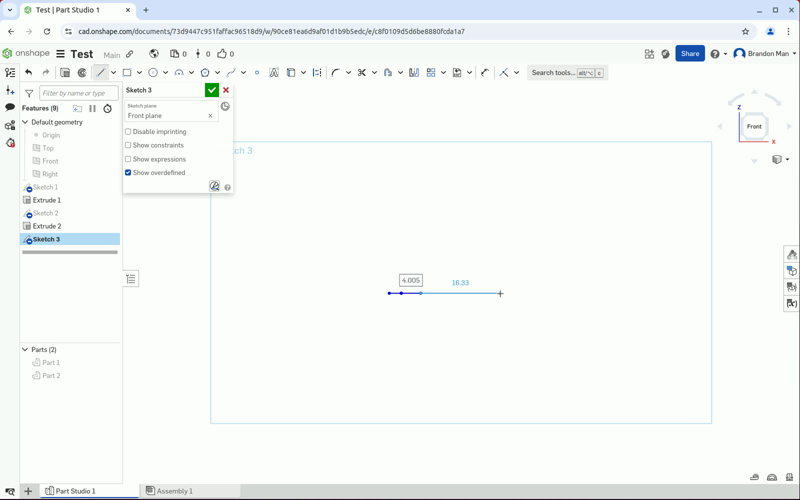
click(500, 293)
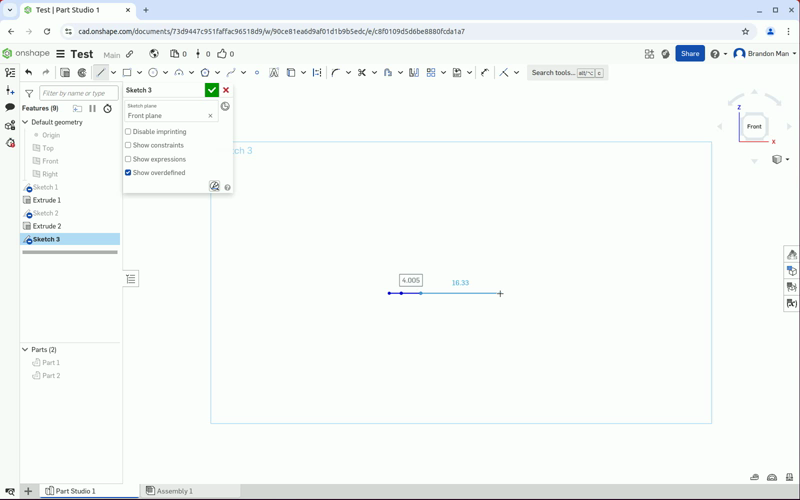
key_up(shift)
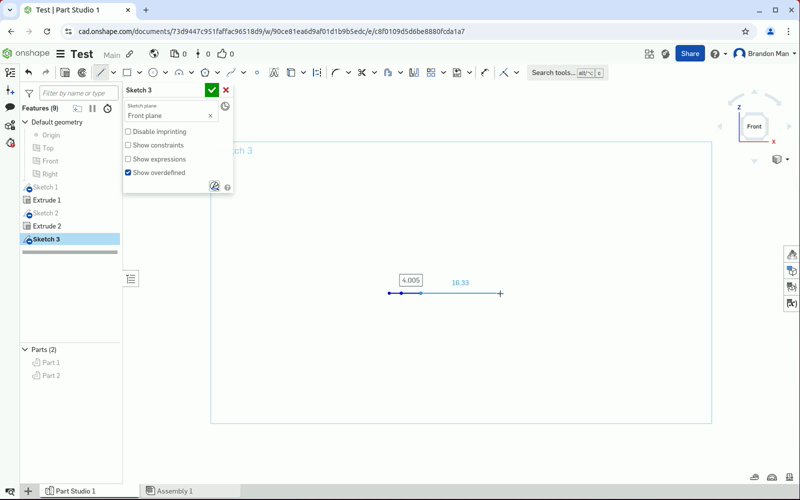
key_down(shift)
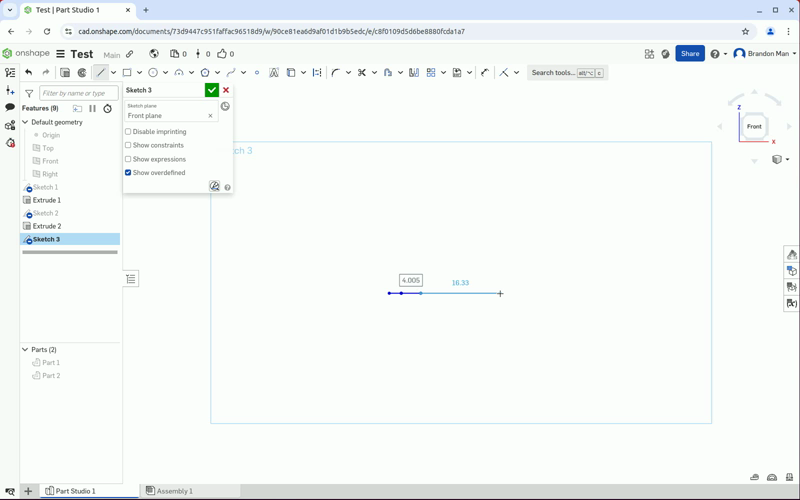
mouse_move(530, 293)
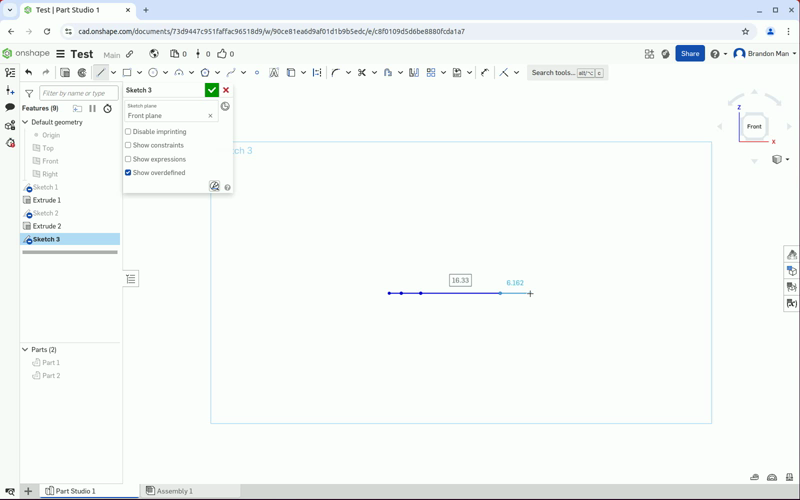
mouse_move(519, 293)
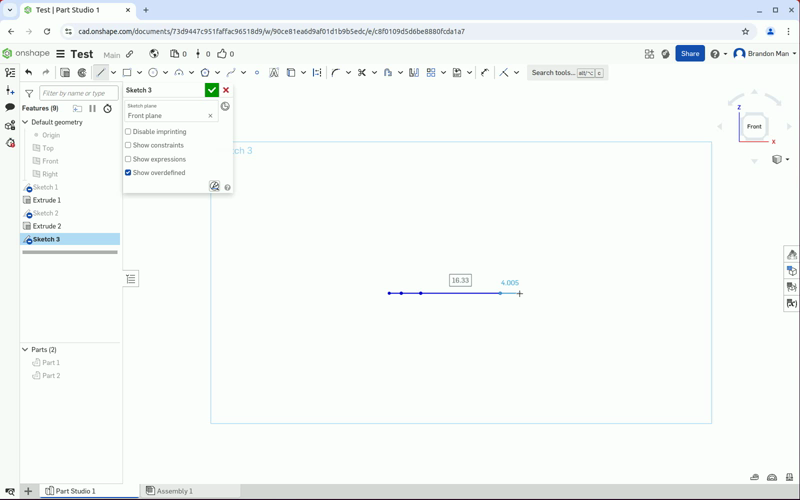
click(519, 293)
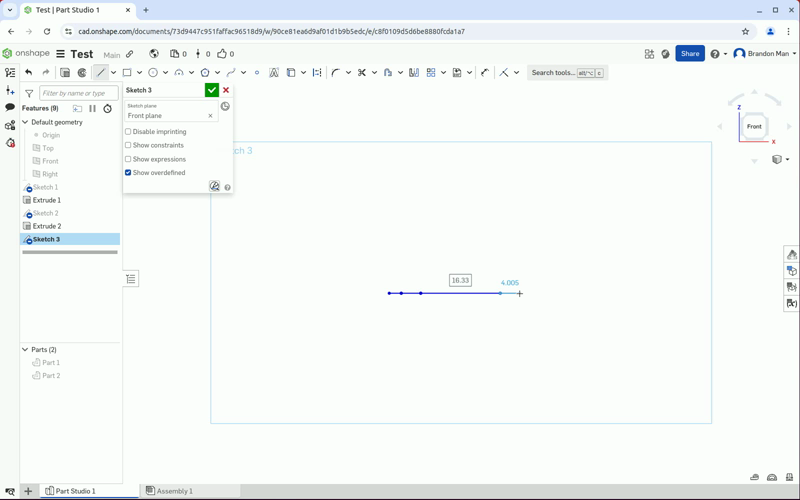
key_up(shift)
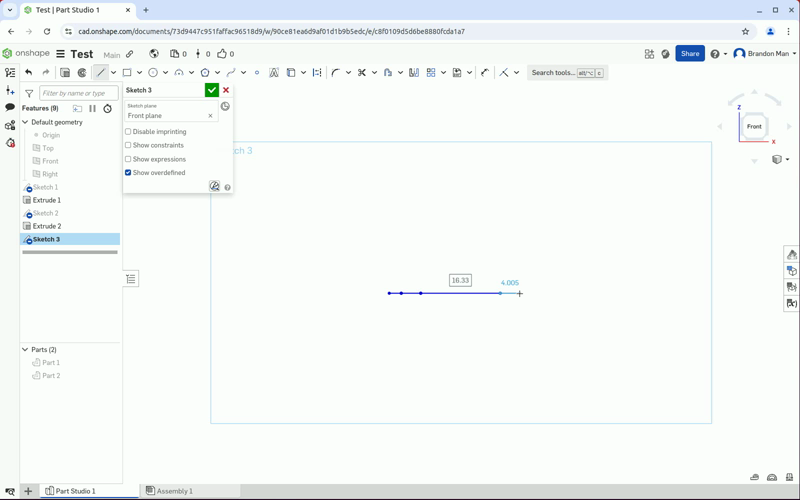
key_down(shift)
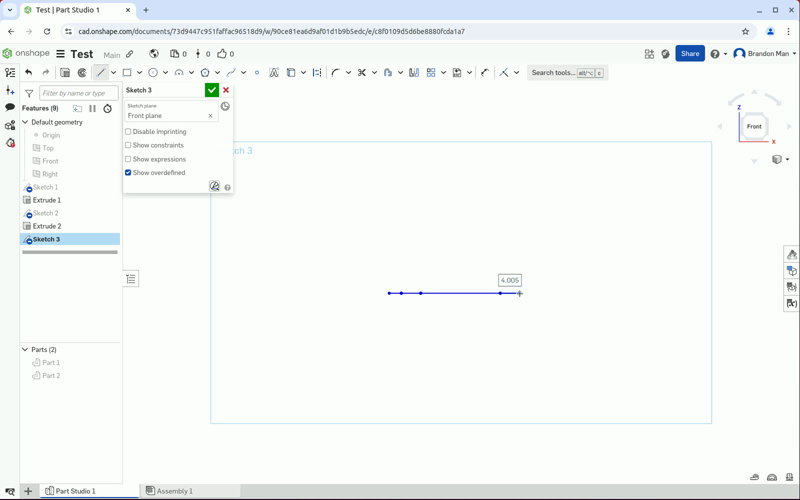
mouse_move(549, 293)
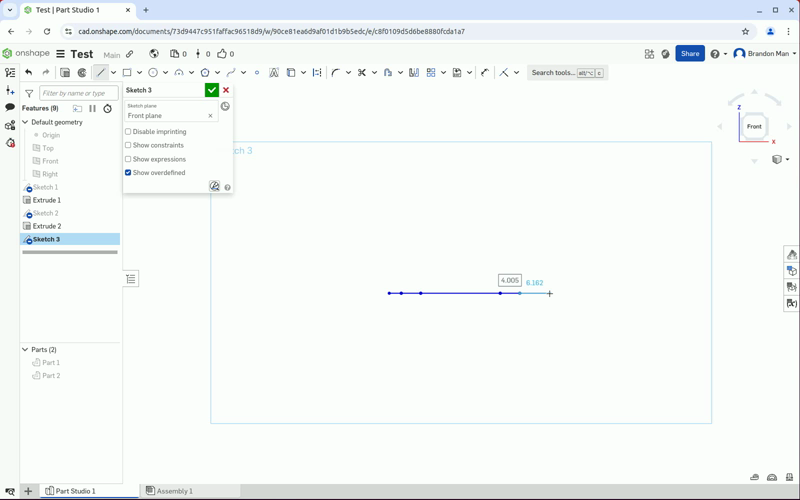
mouse_move(531, 293)
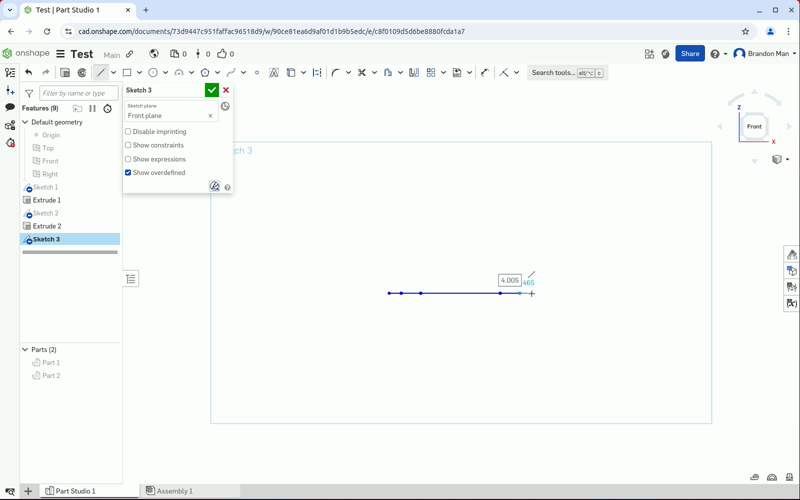
click(531, 293)
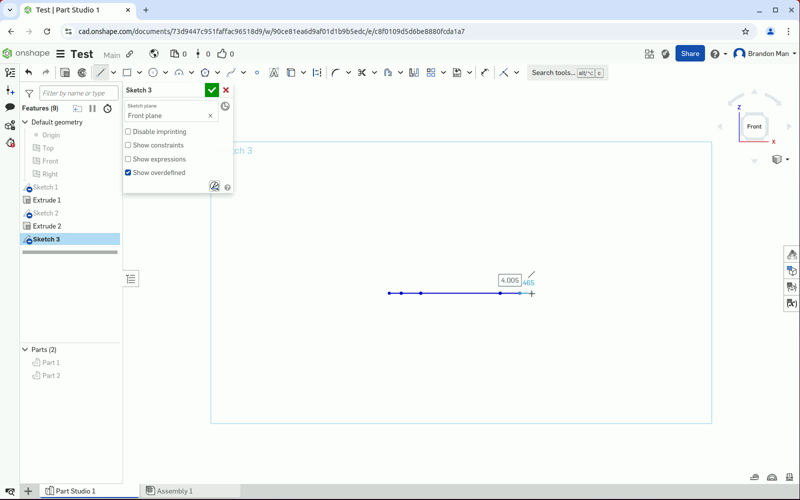
key_up(shift)
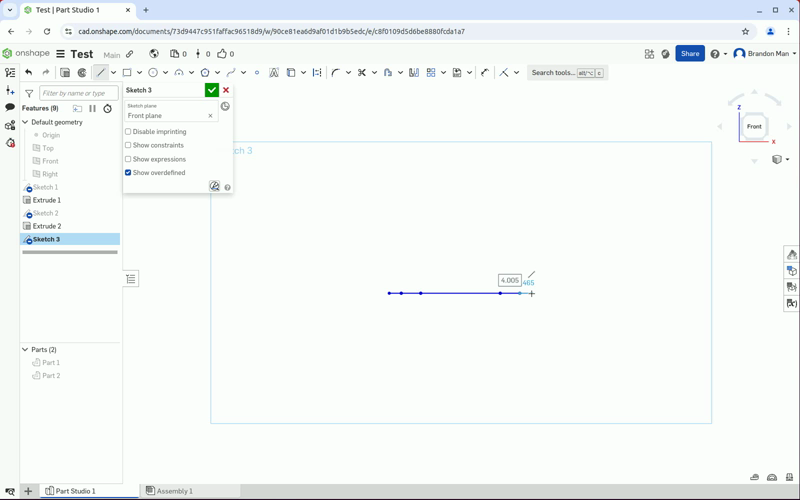
key_down(shift)
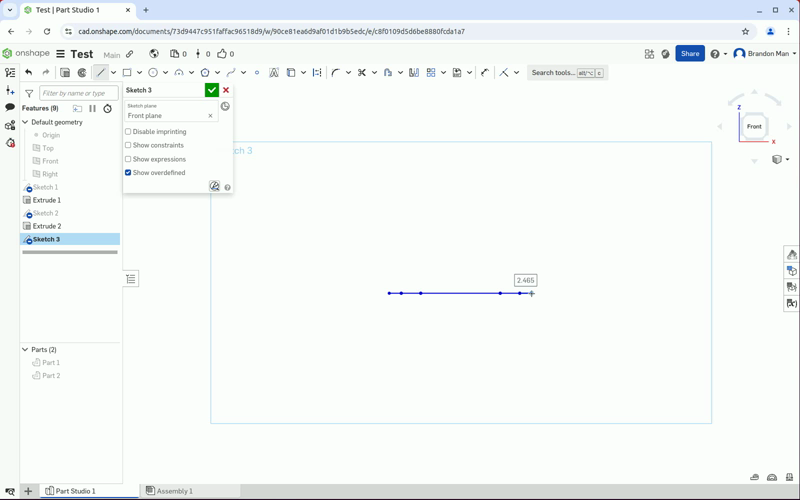
mouse_move(561, 293)
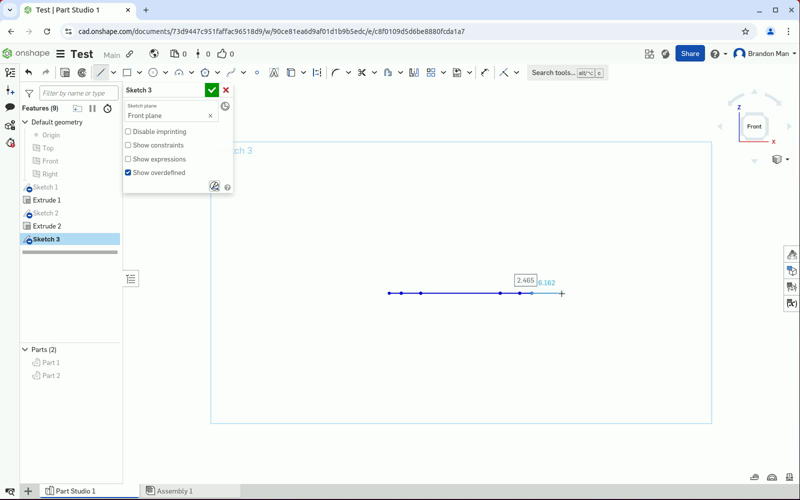
mouse_move(531, 272)
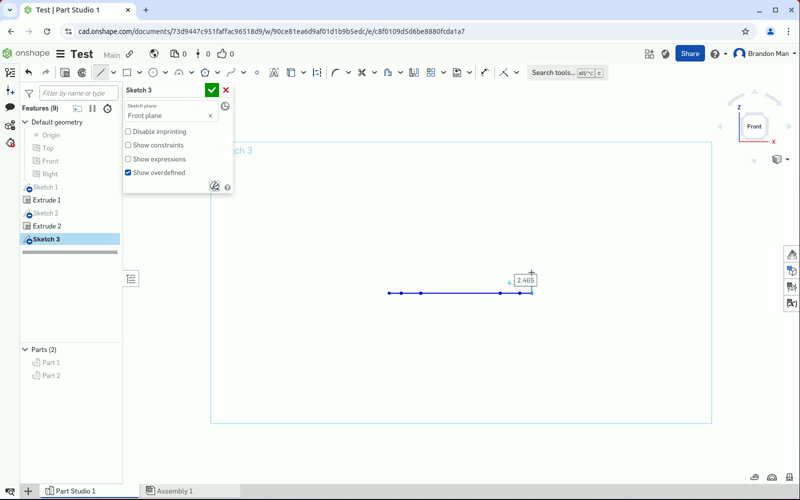
click(531, 272)
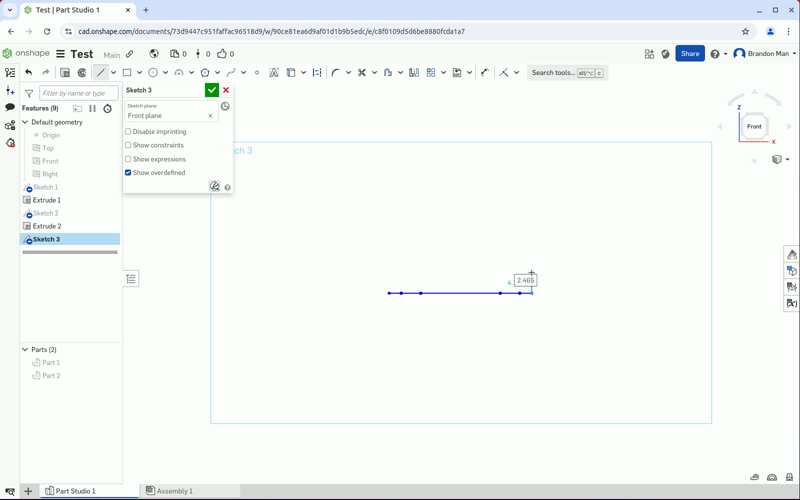
key_up(shift)
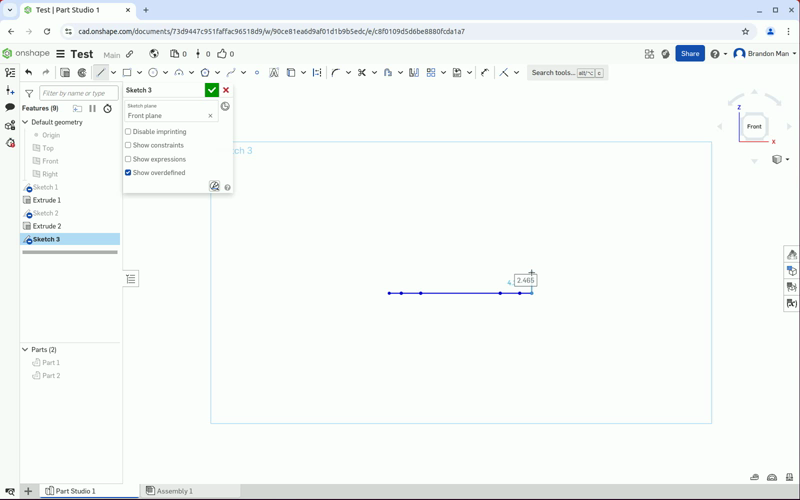
key_down(shift)
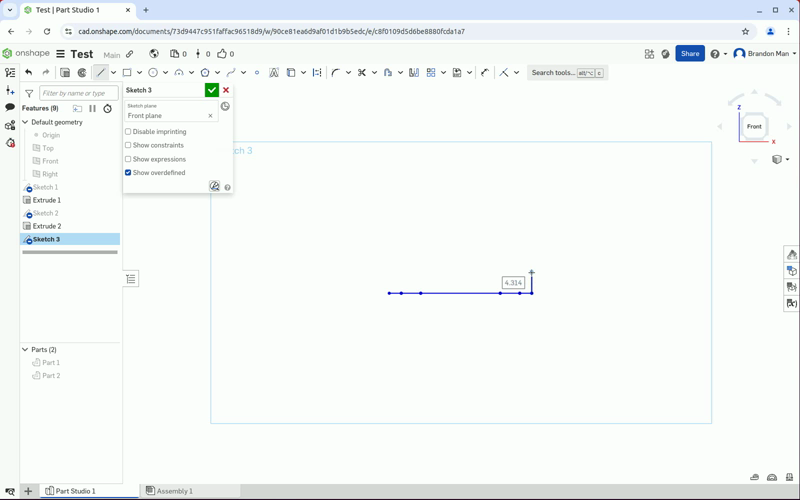
mouse_move(389, 272)
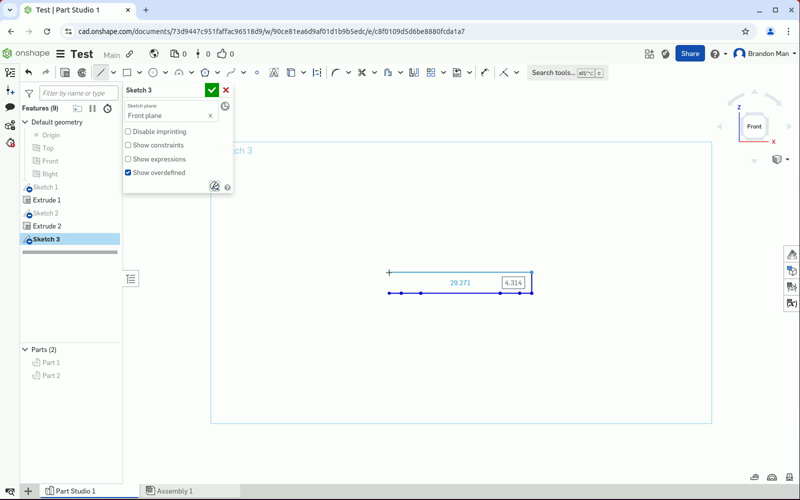
click(389, 272)
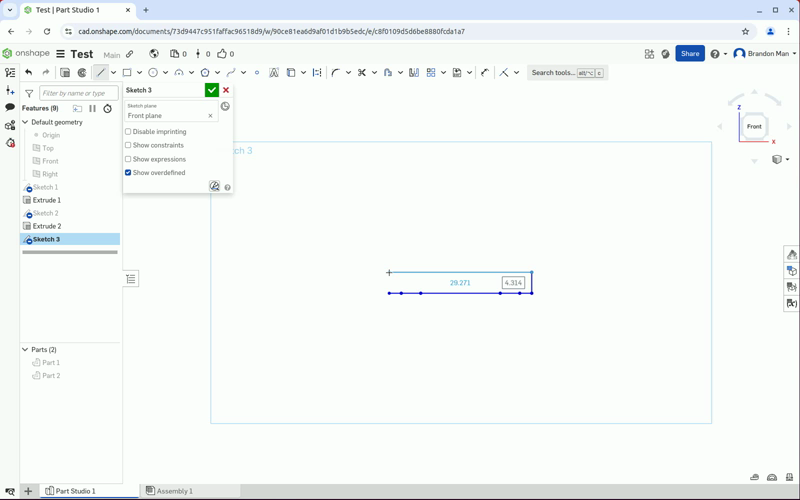
key_up(shift)
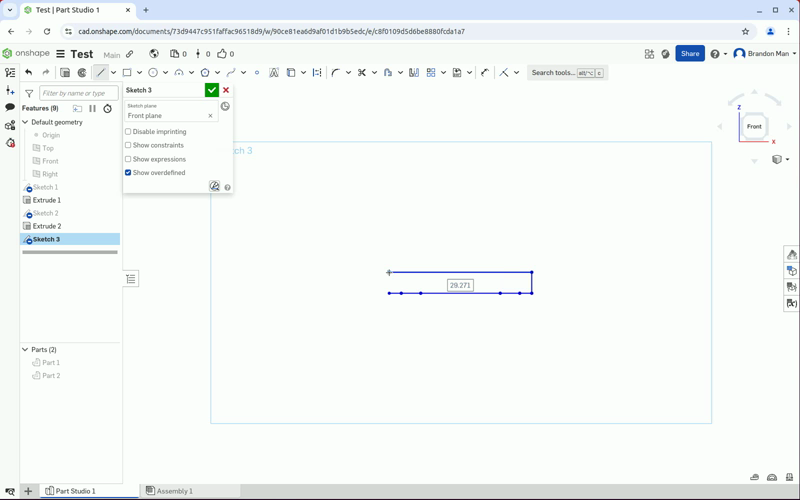
mouse_move(419, 272)
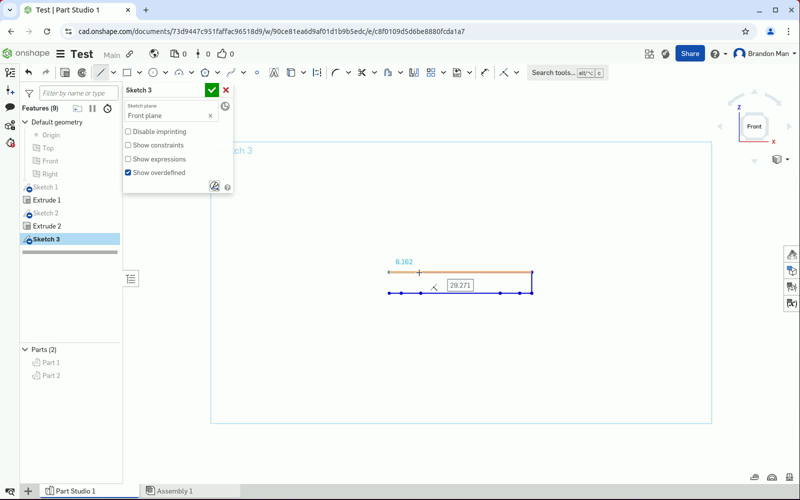
key_down(shift)
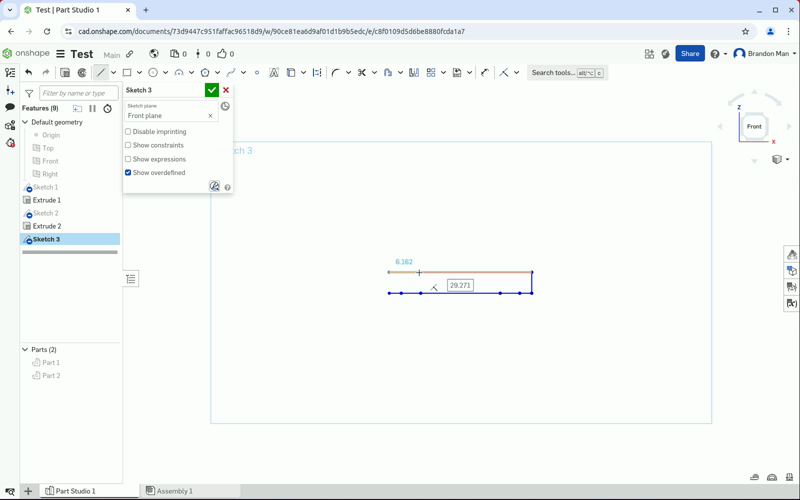
mouse_move(389, 293)
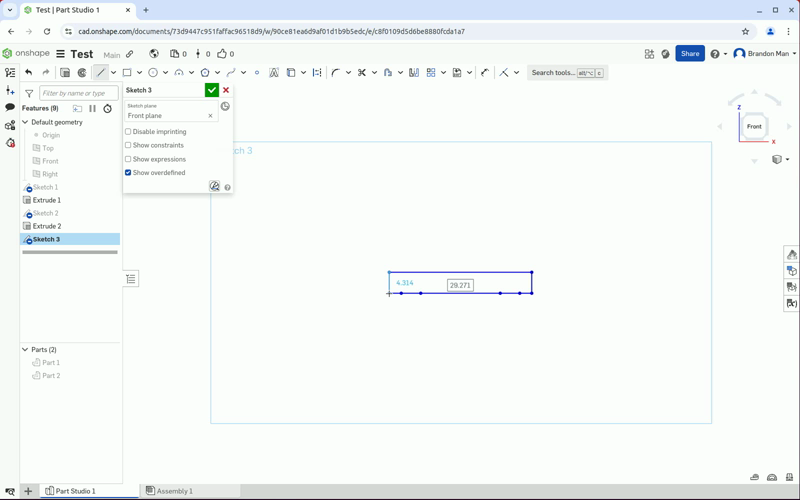
key_up(shift)
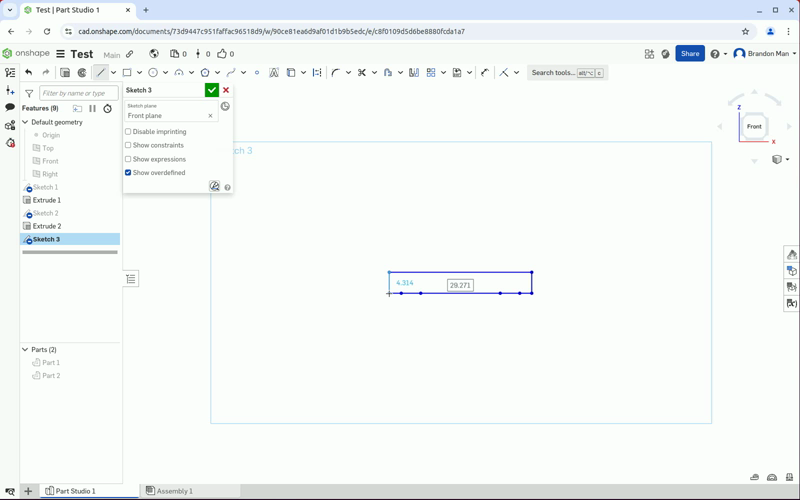
click(389, 293)
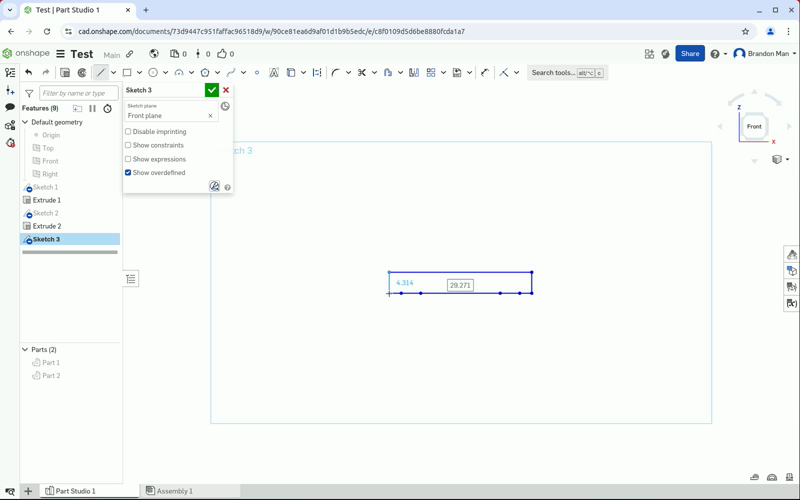
key(esc)
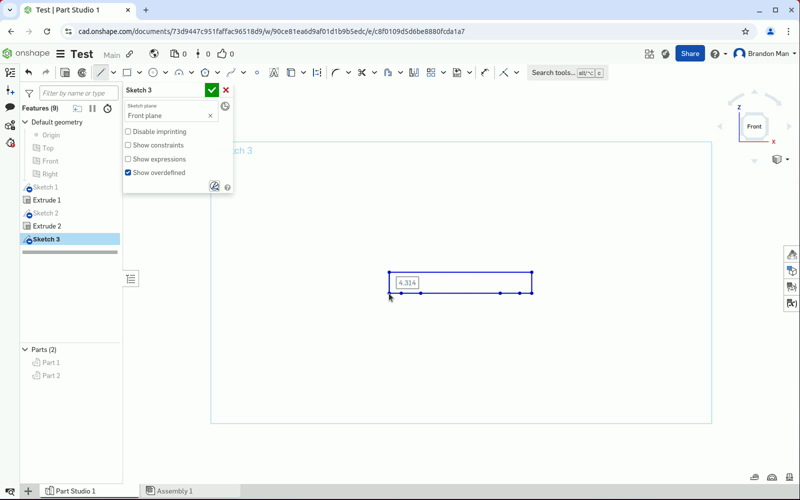
mouse_move(437, 283)
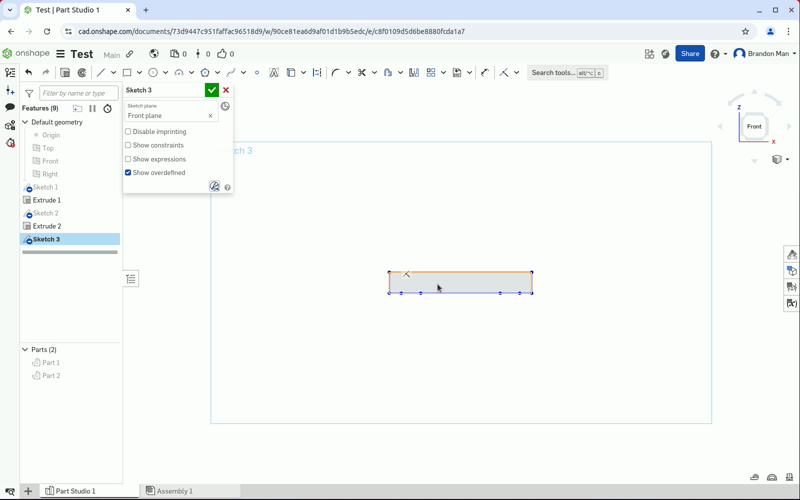
click(437, 283)
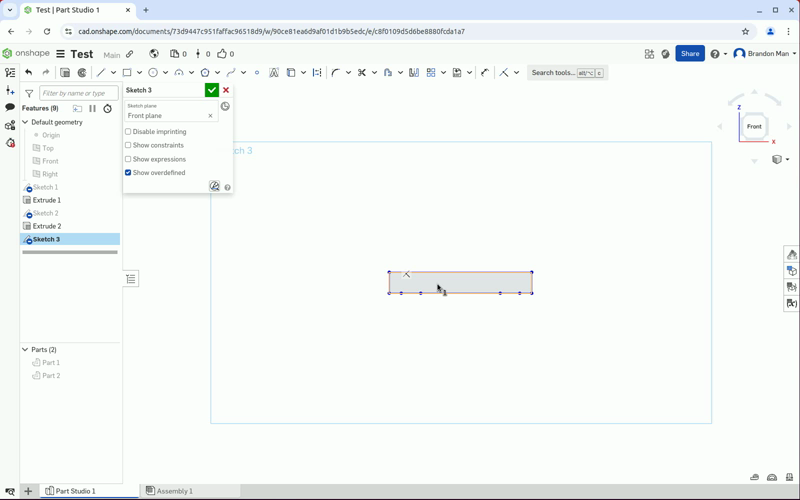
mouse_move(73, 352)
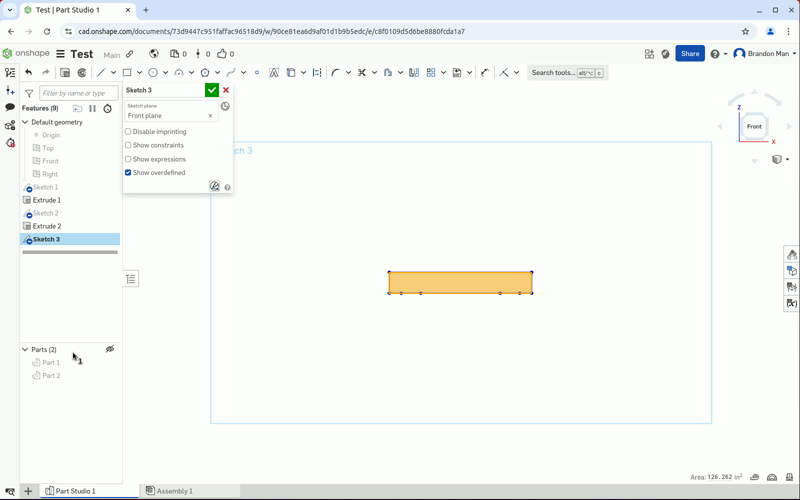
key(shift+y)
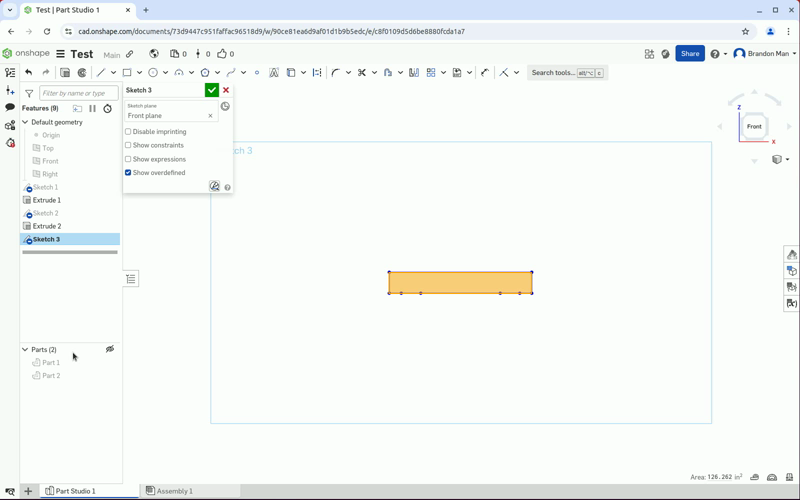
key(shift+e)
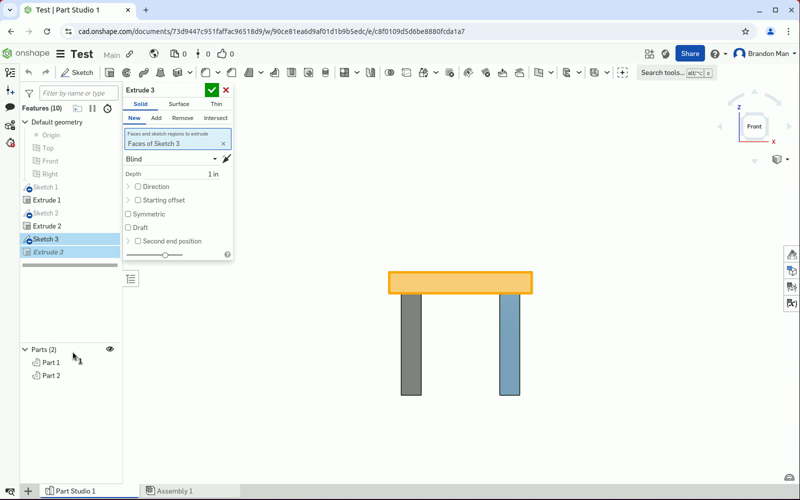
mouse_move(143, 106)
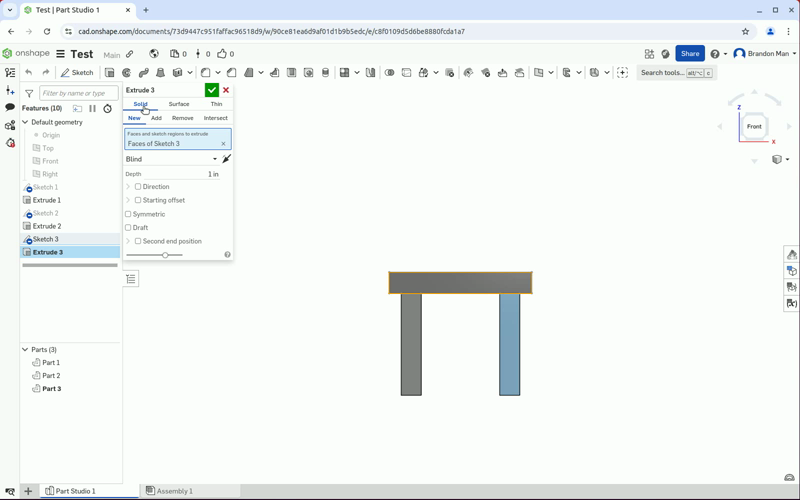
click(143, 106)
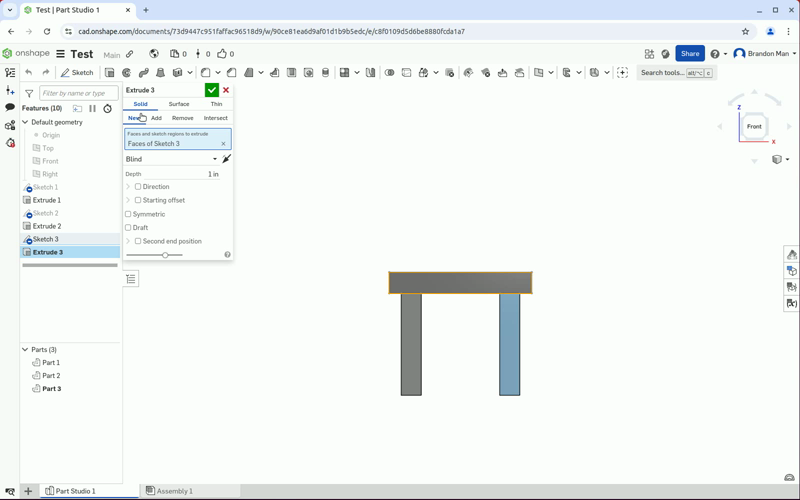
mouse_move(137, 120)
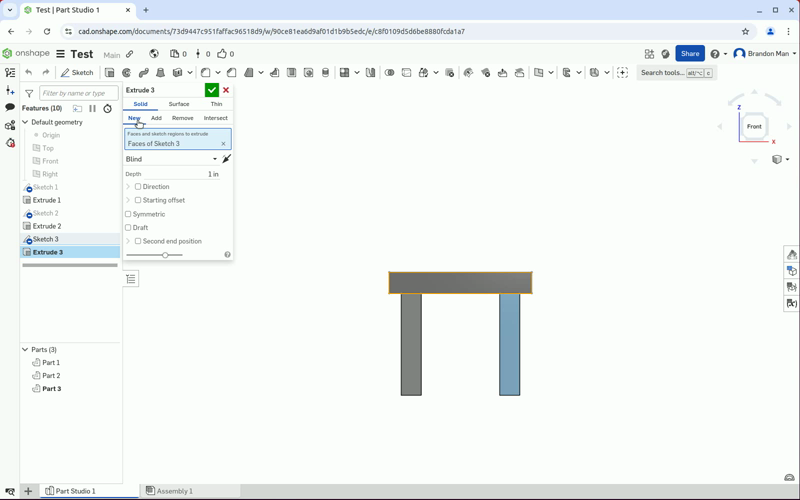
click(137, 120)
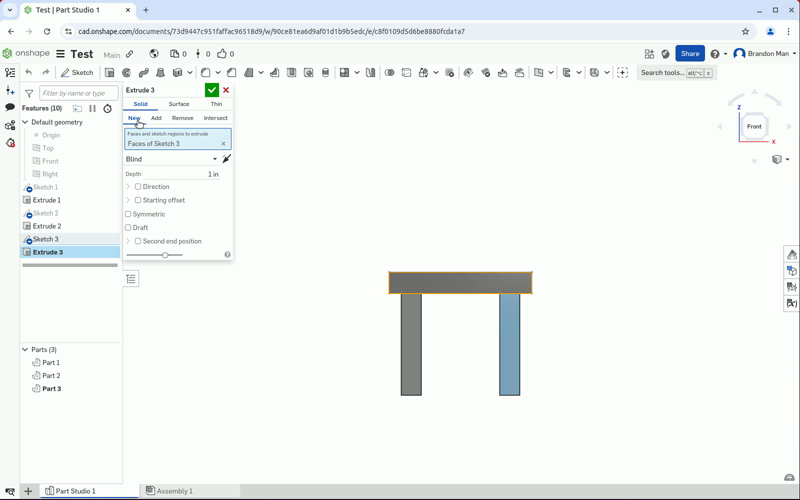
key(tab, 4)
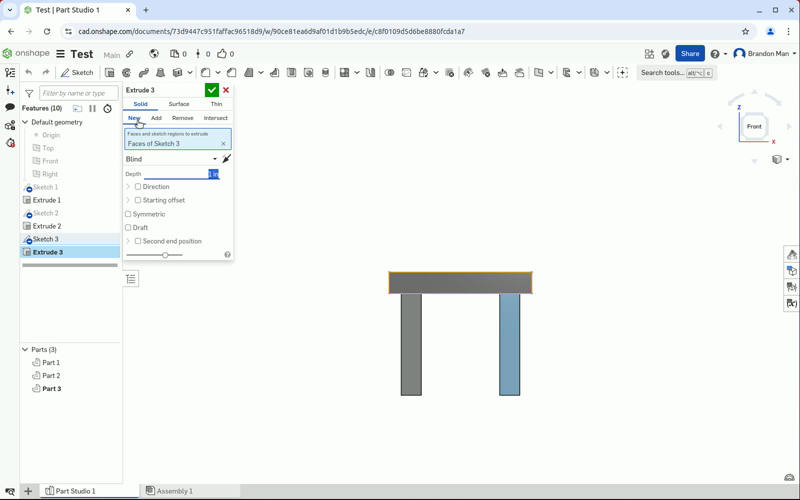
text(8.425)
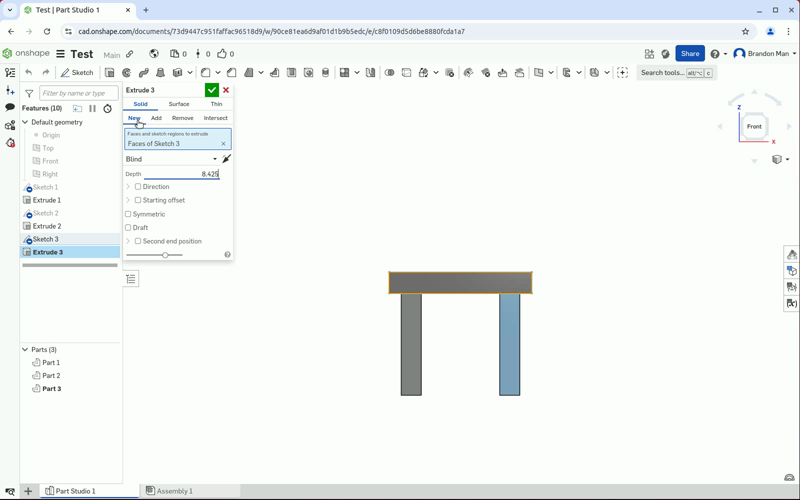
key(enter)
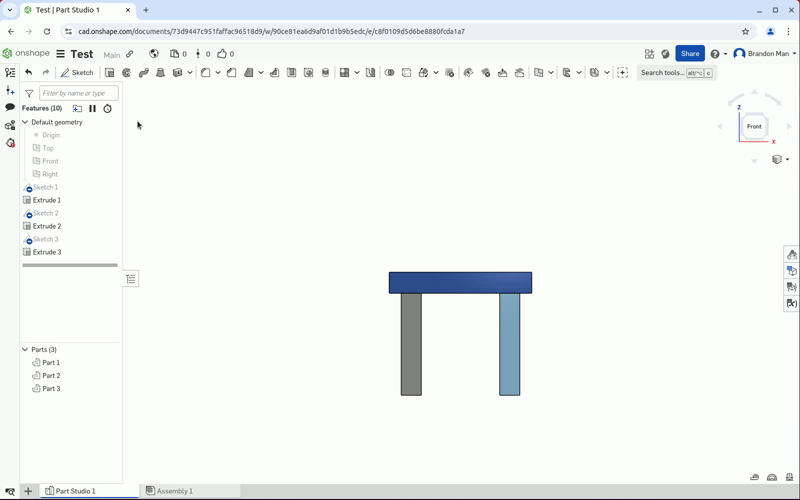
key(shift+h)
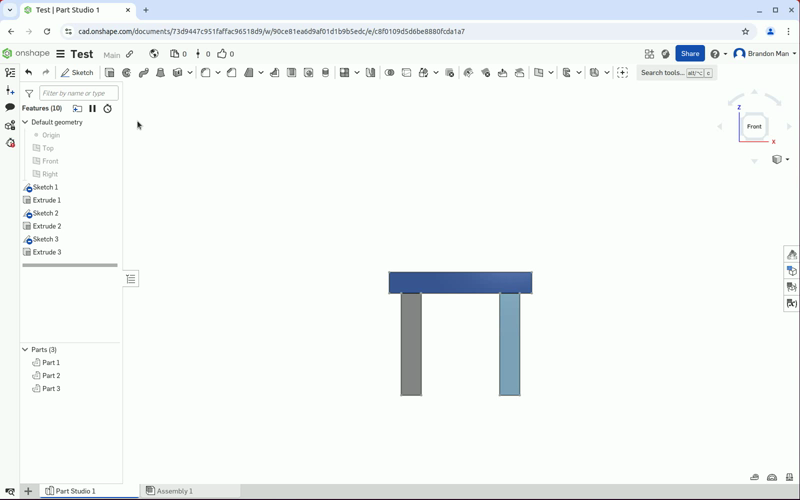
key(shift+h)
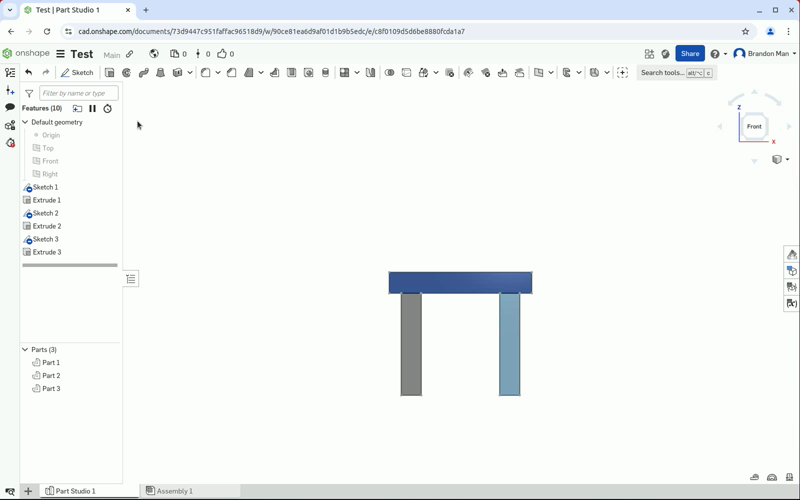
key(shift+7)
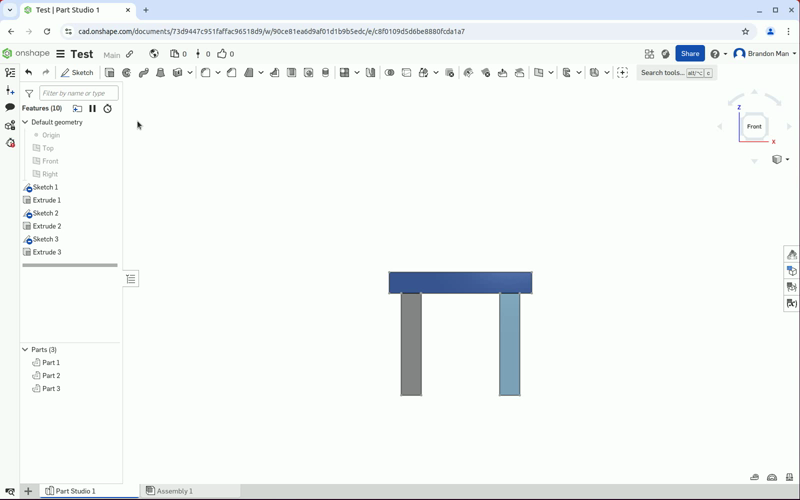
key(left, 2)
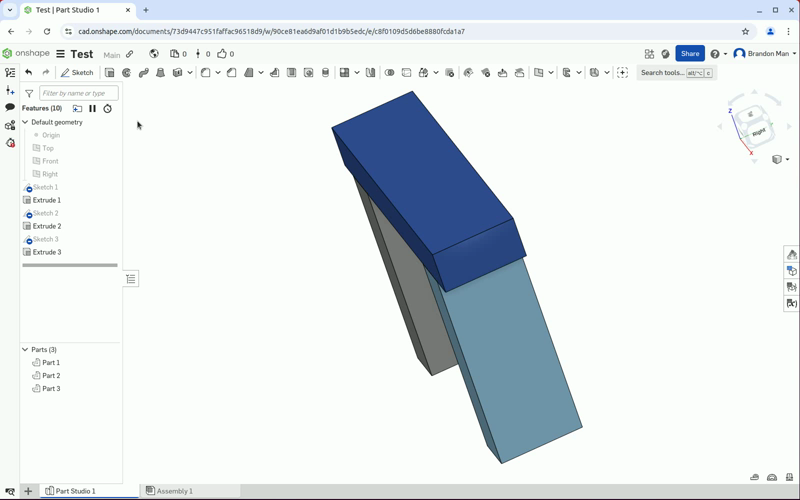
key(down, 2)
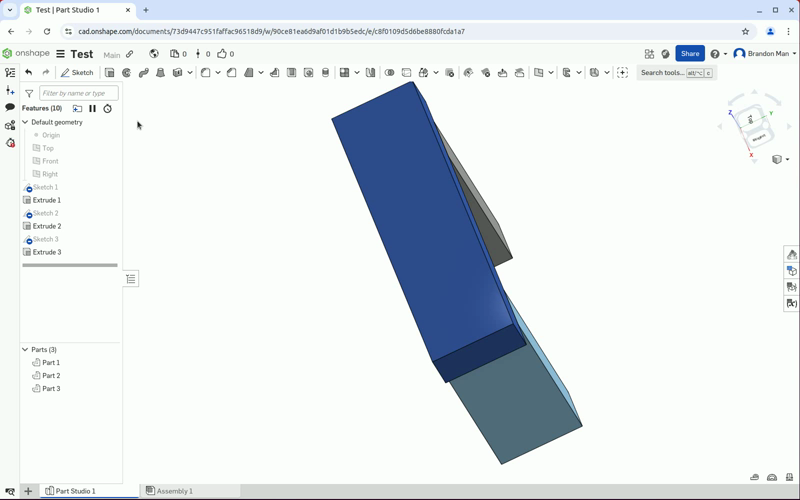
key(up, 2)
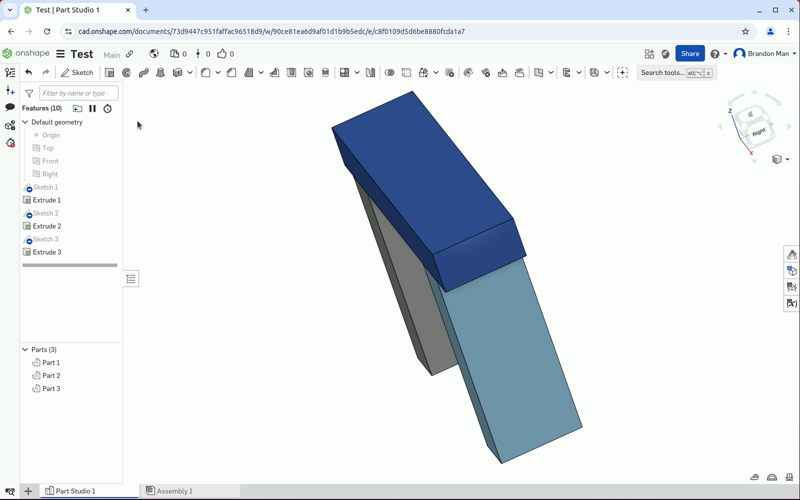
key(right, 2)
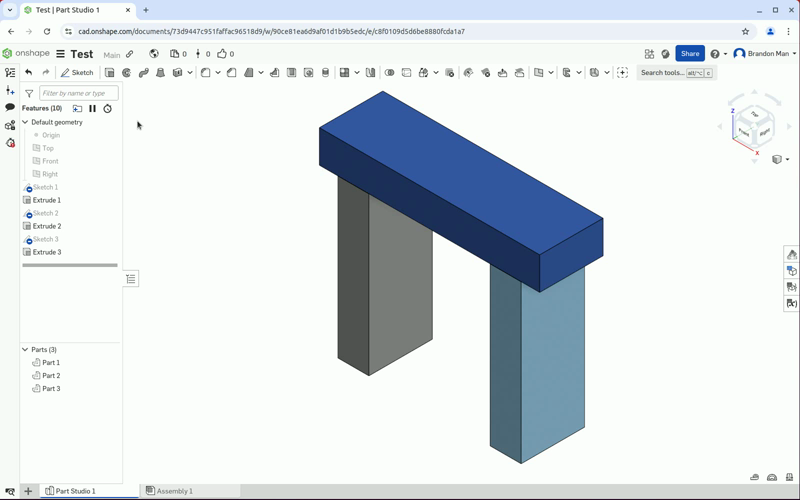
mouse_move(73, 189)
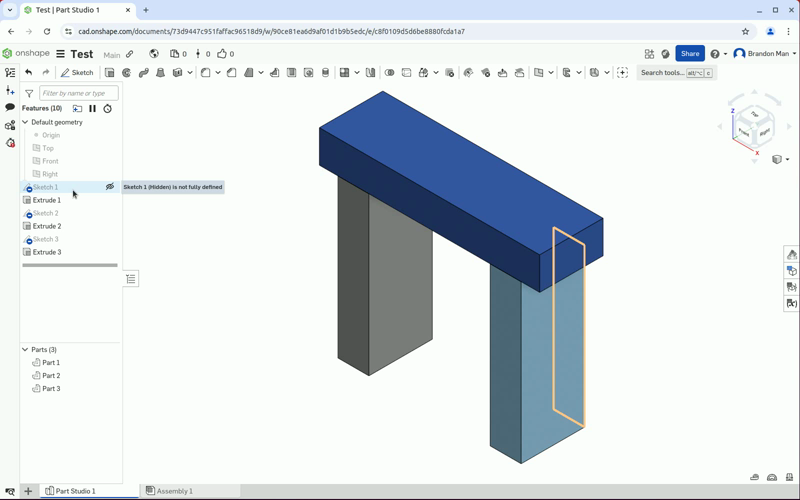
click(73, 189)